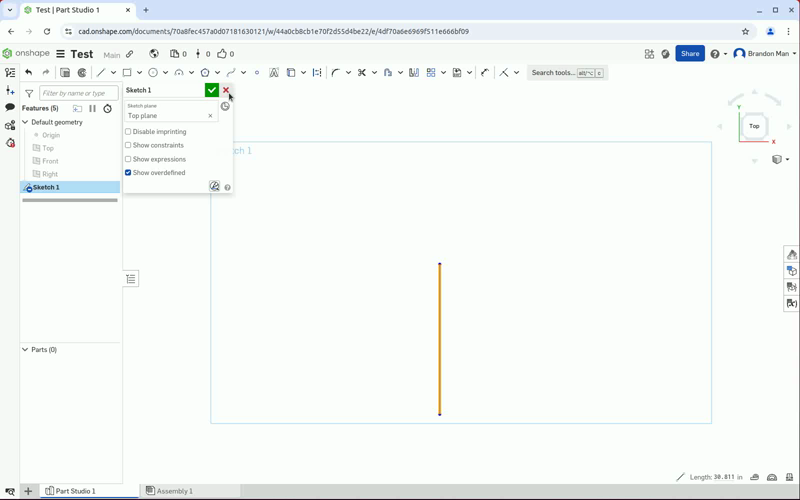
key(shift+h)
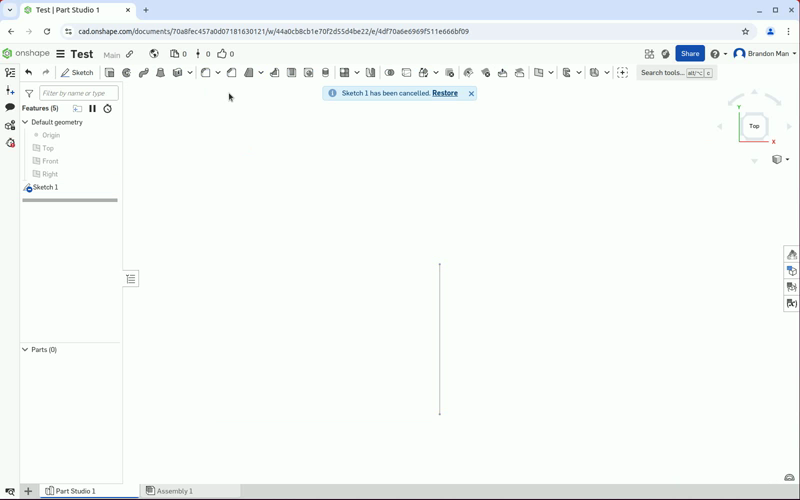
key(shift+s)
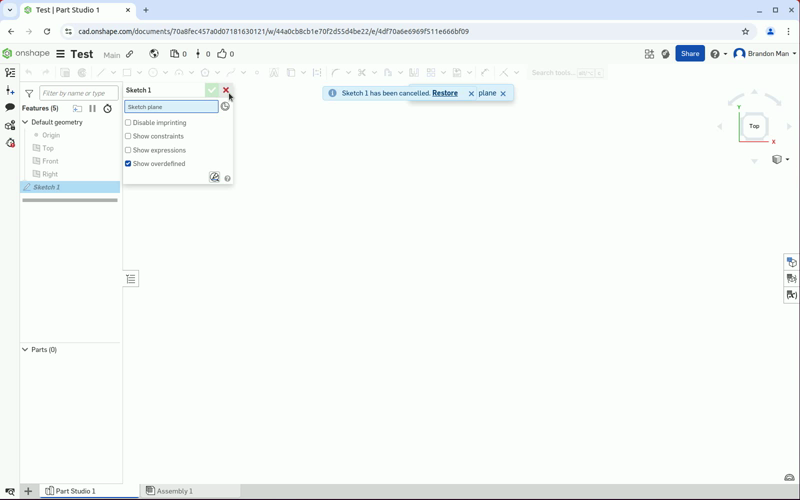
mouse_move(73, 150)
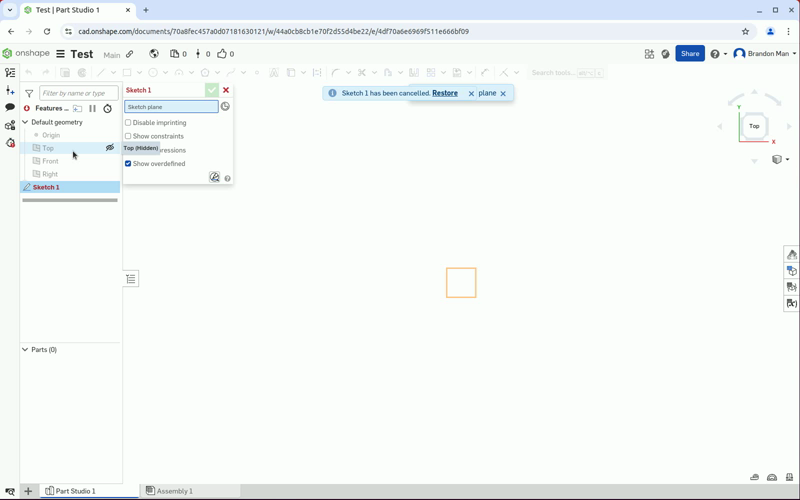
click(73, 150)
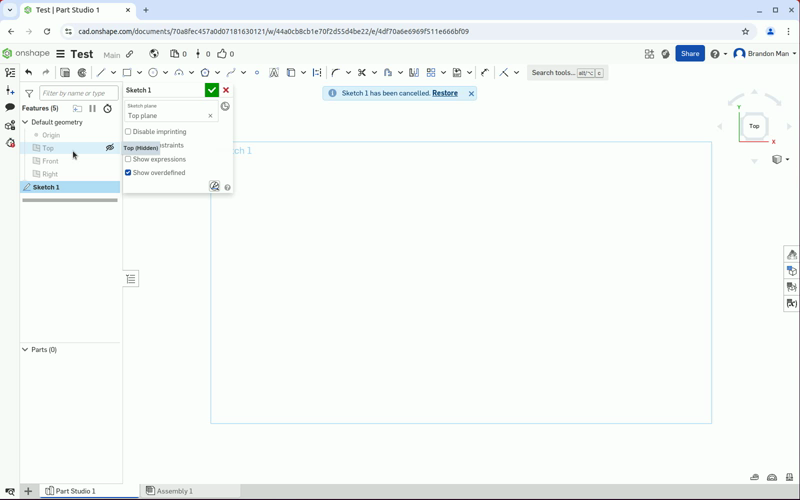
mouse_move(73, 352)
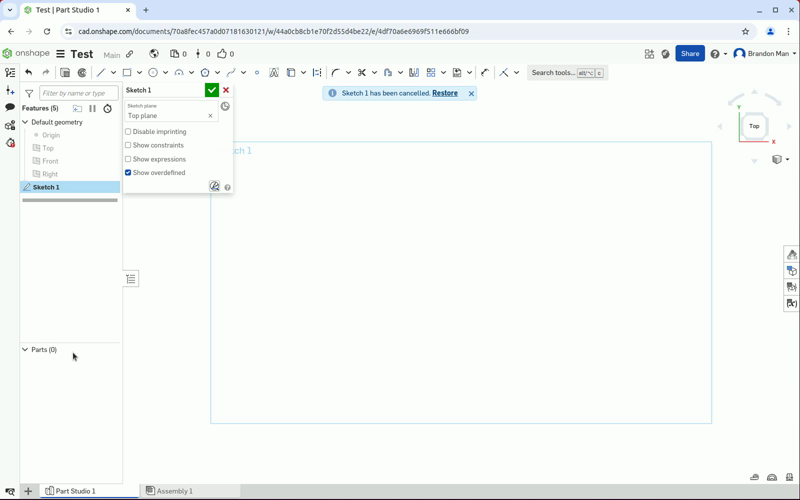
key(y)
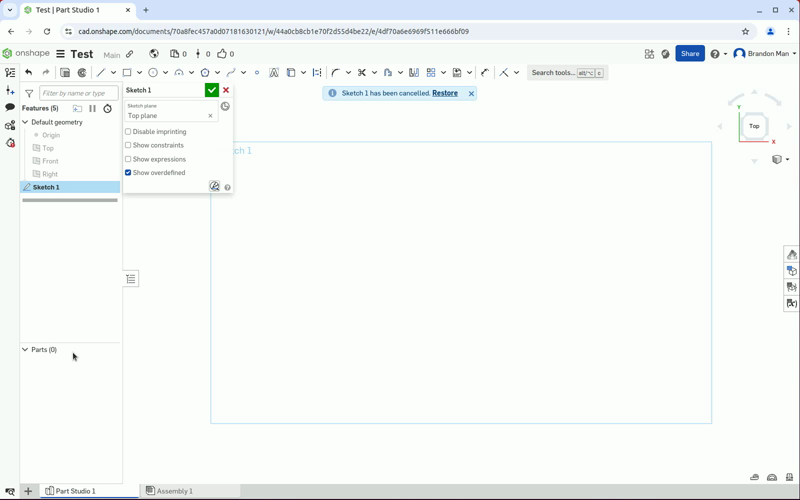
key(l)
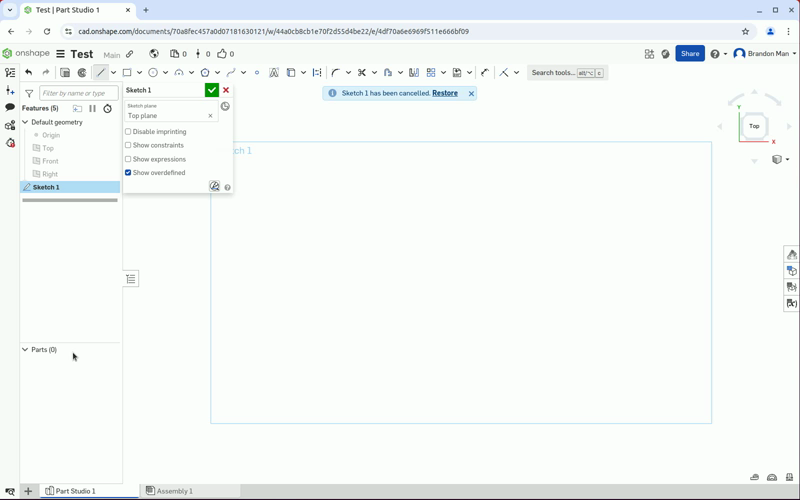
key_down(shift)
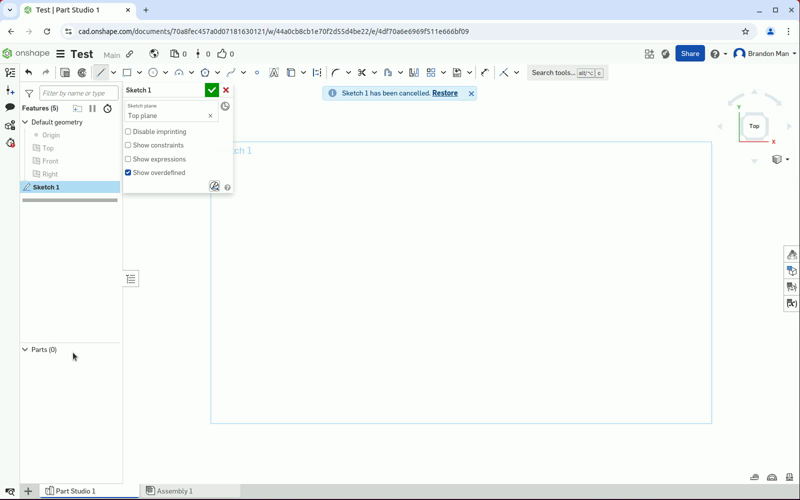
mouse_move(423, 330)
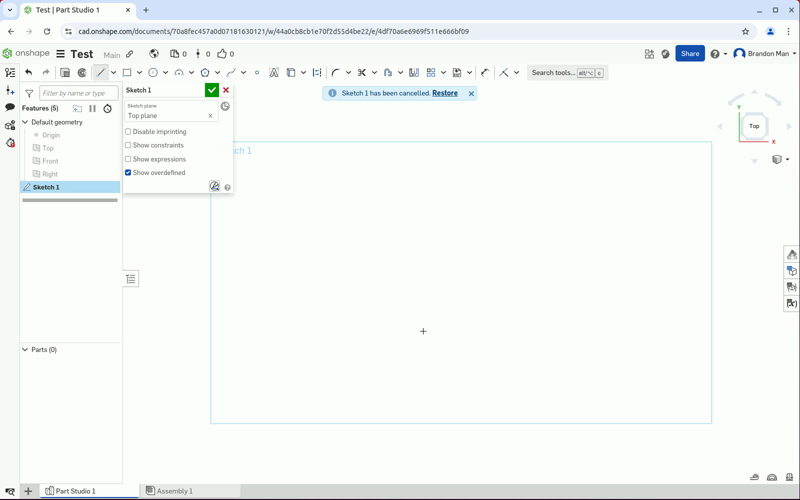
click(423, 330)
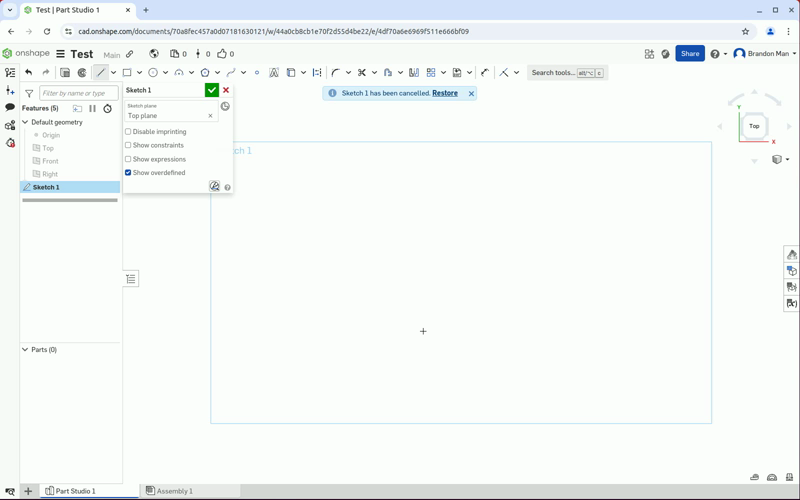
key_up(shift)
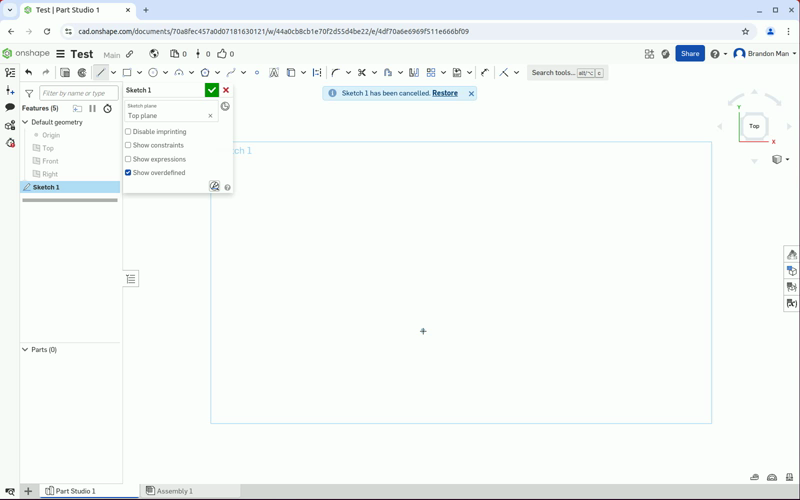
key_down(shift)
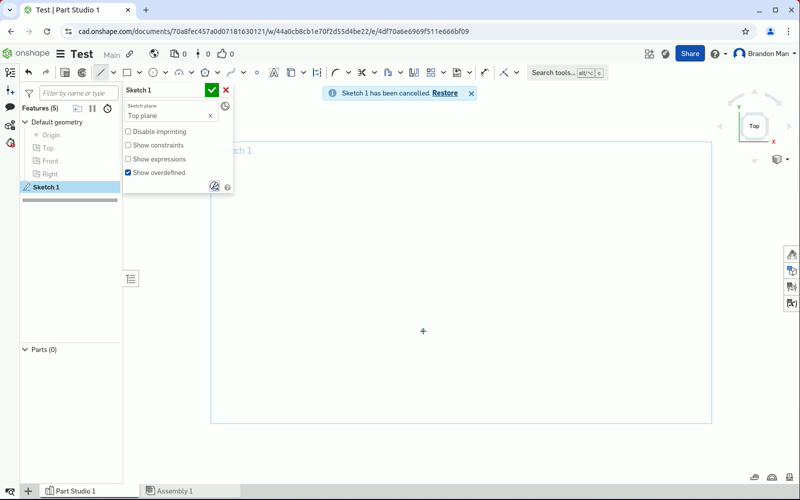
mouse_move(535, 330)
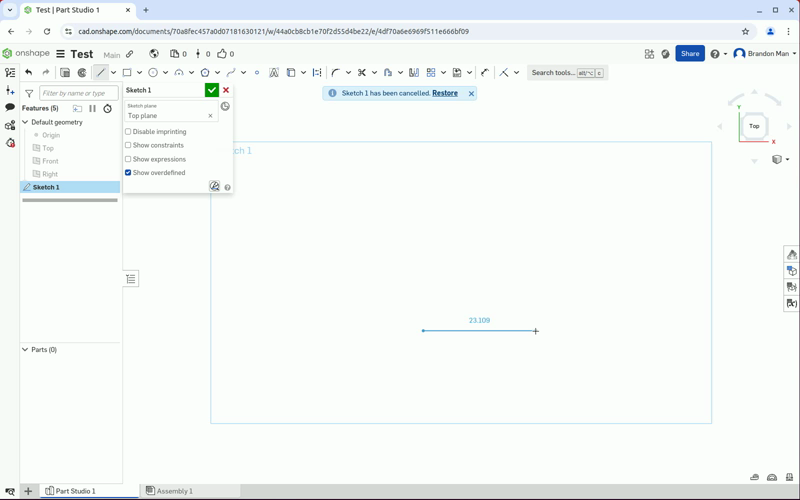
click(535, 330)
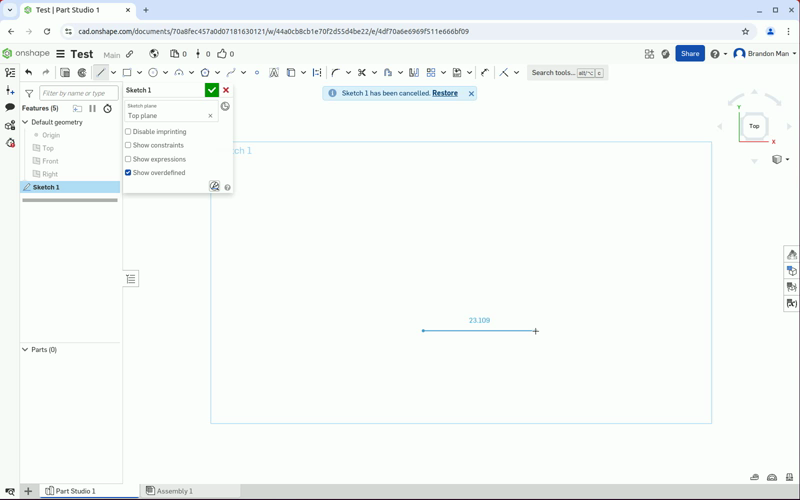
key_up(shift)
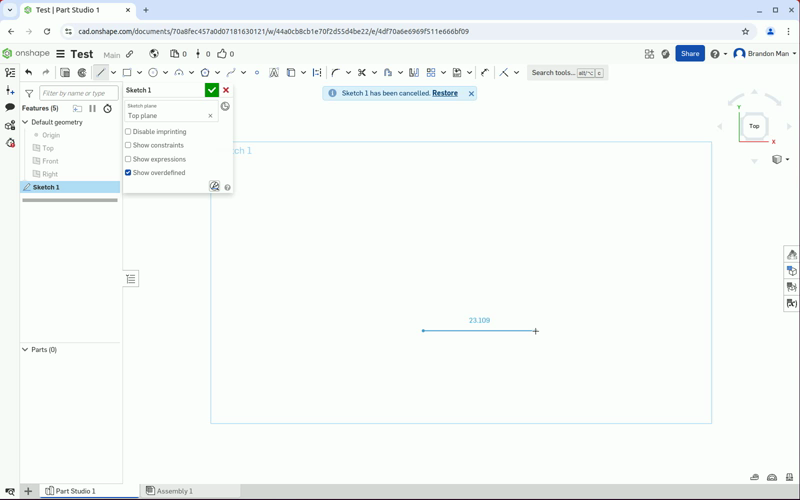
key_down(shift)
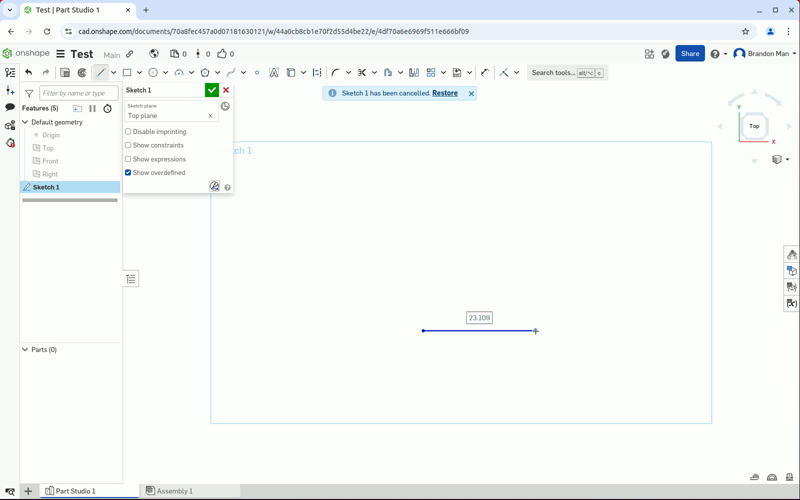
mouse_move(535, 218)
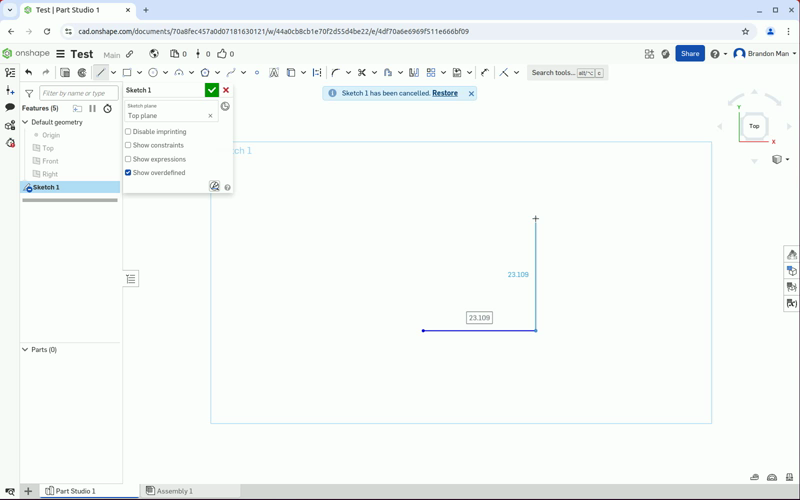
click(535, 218)
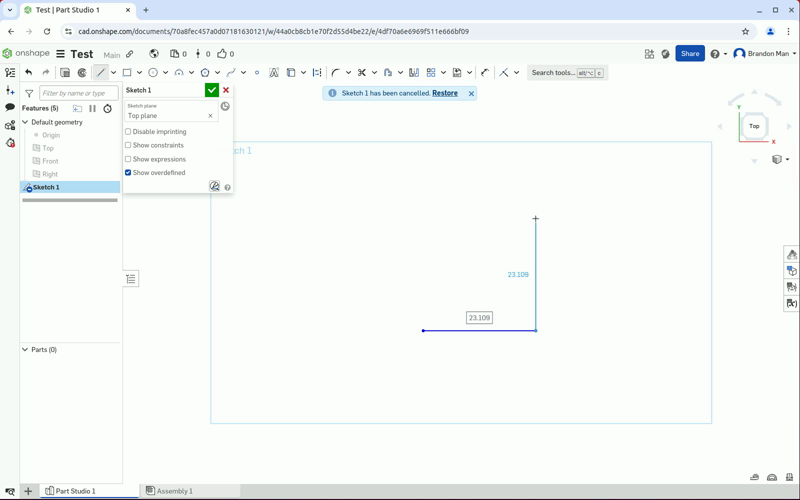
key_up(shift)
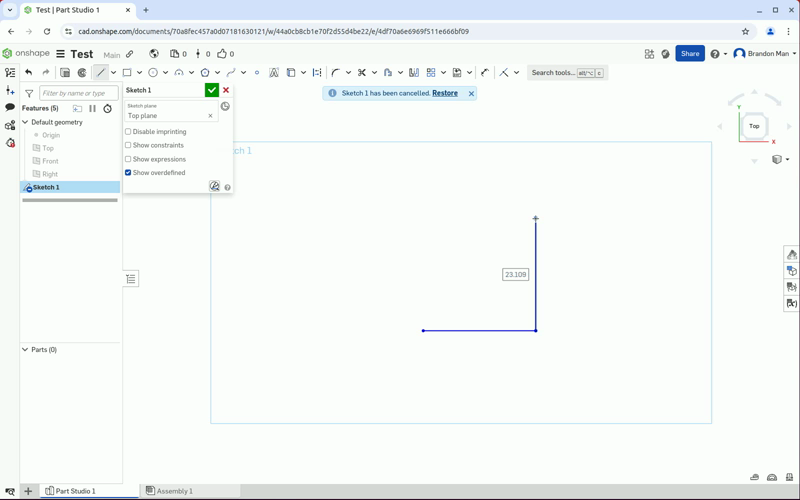
key_down(shift)
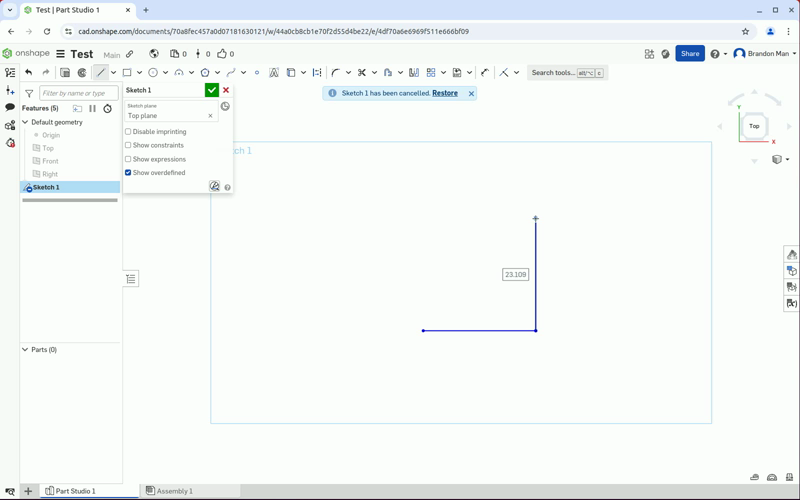
mouse_move(423, 218)
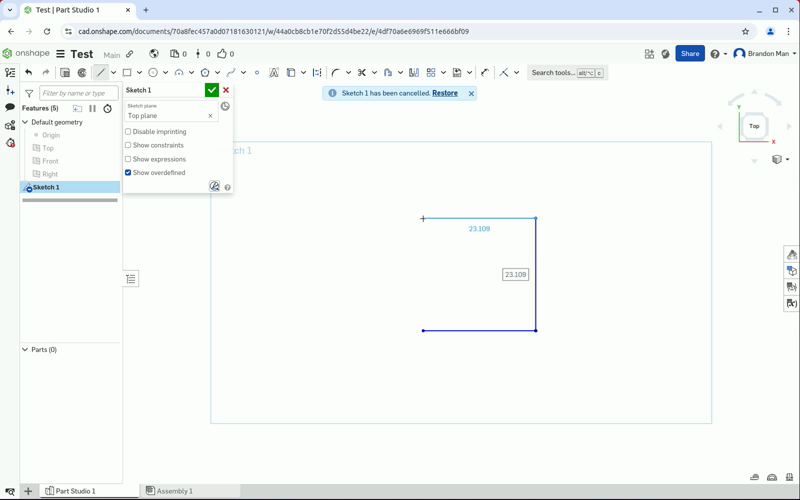
click(423, 218)
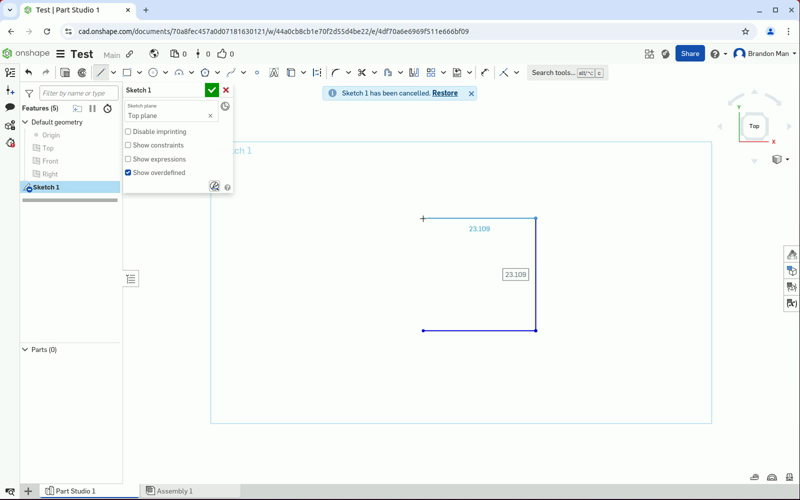
key_up(shift)
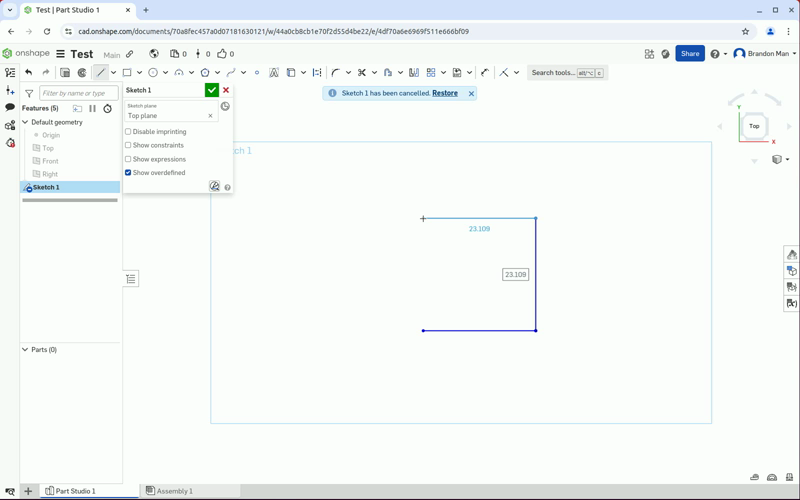
key_down(shift)
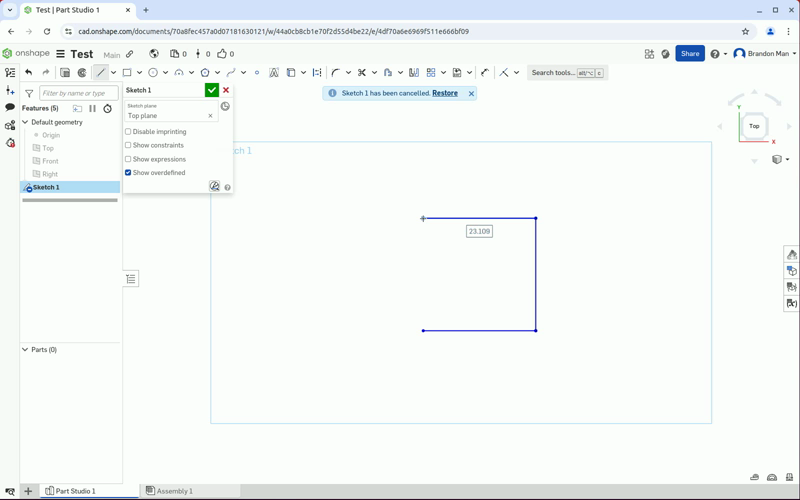
mouse_move(423, 330)
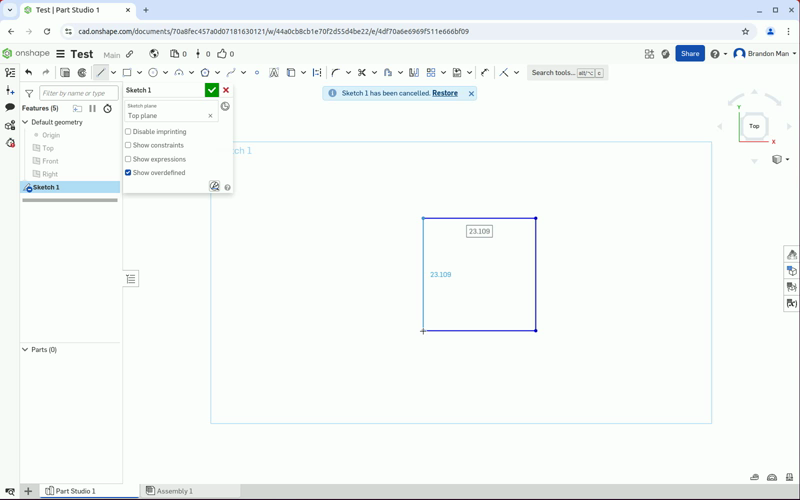
key_up(shift)
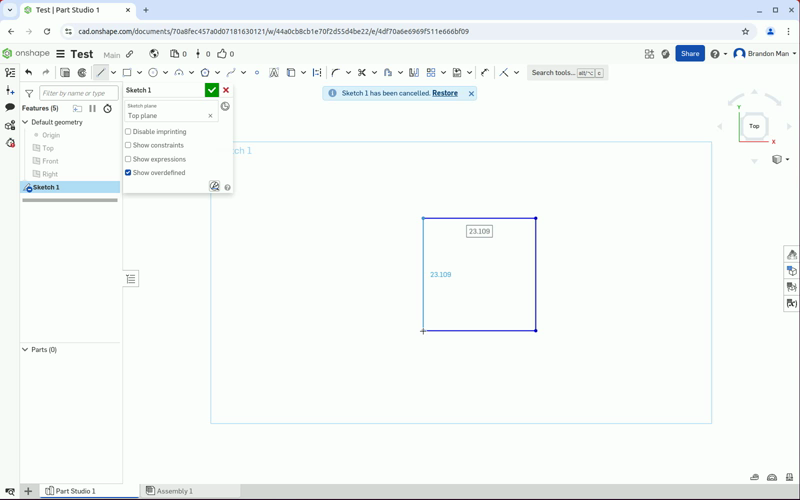
click(423, 330)
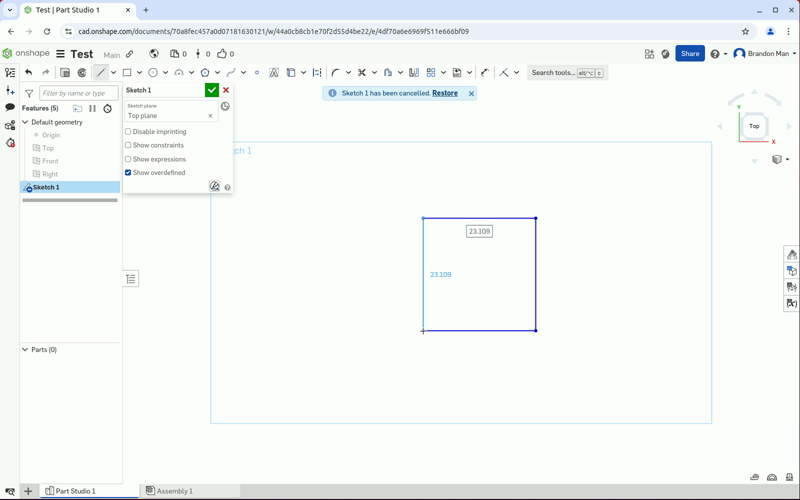
key(esc)
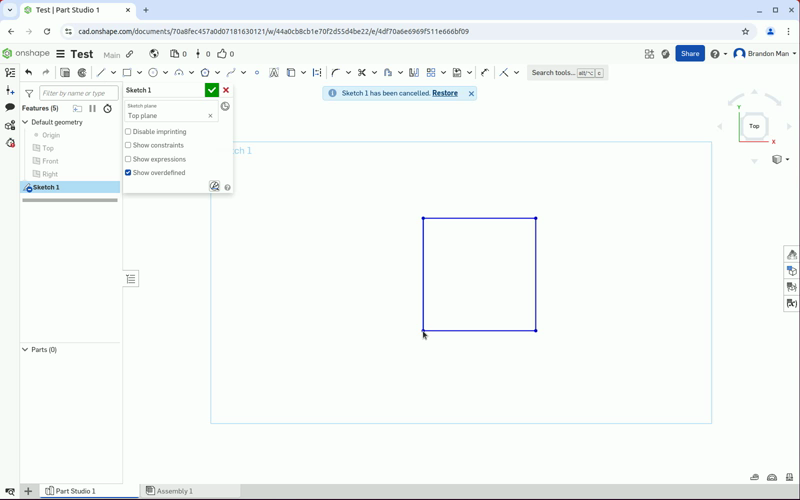
mouse_move(453, 289)
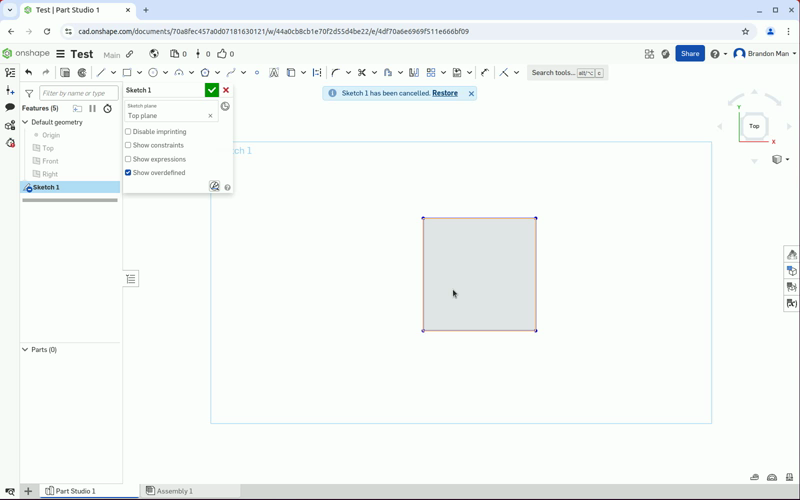
click(453, 289)
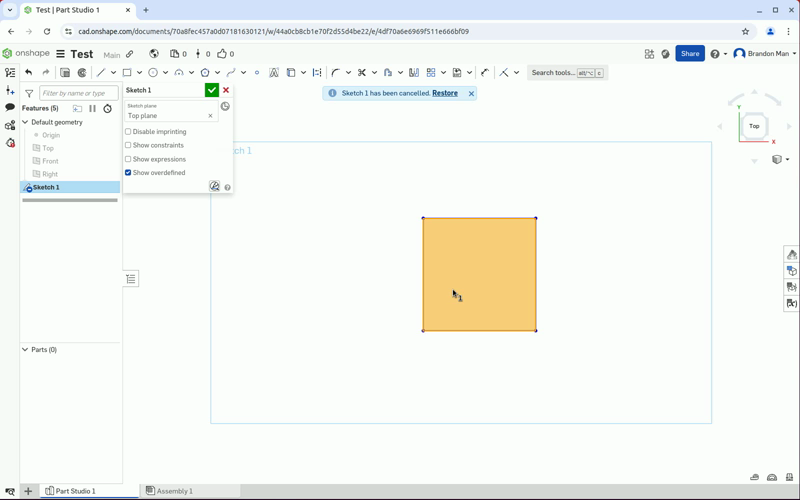
mouse_move(73, 352)
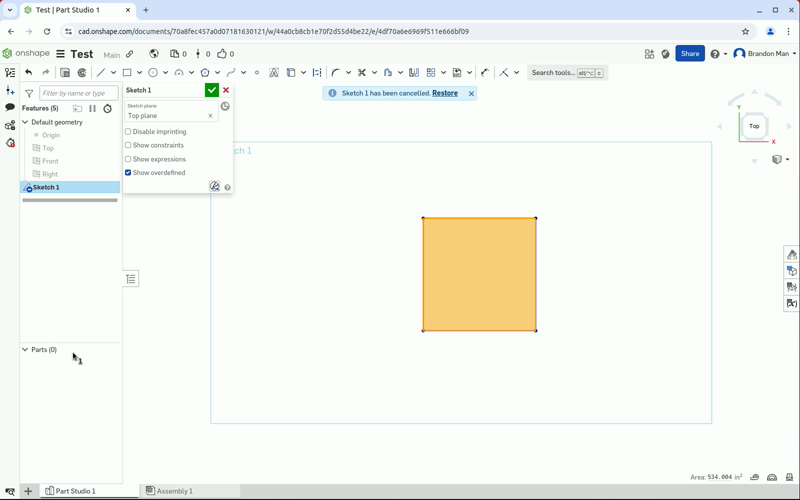
key(shift+y)
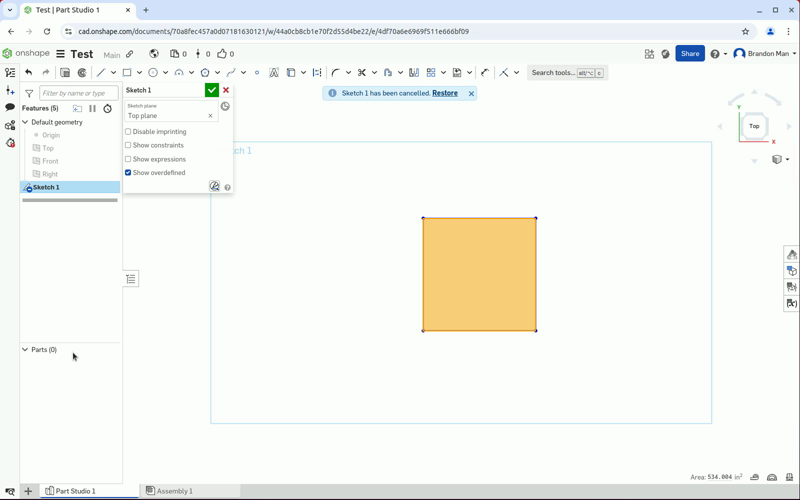
key(shift+e)
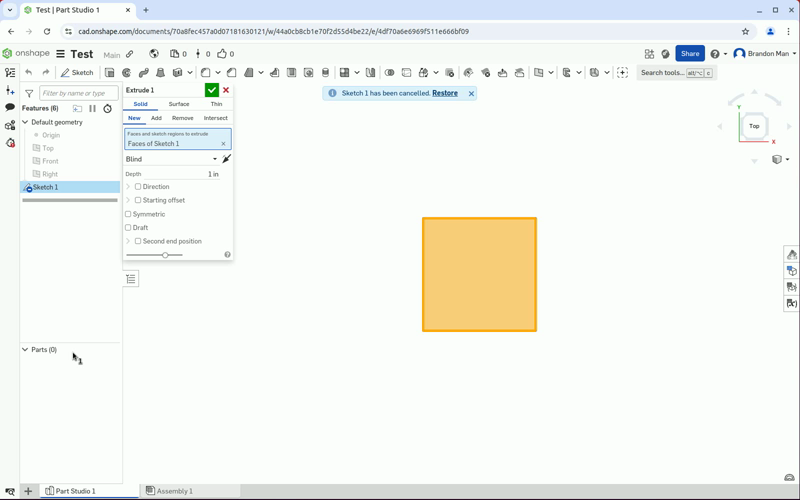
mouse_move(143, 106)
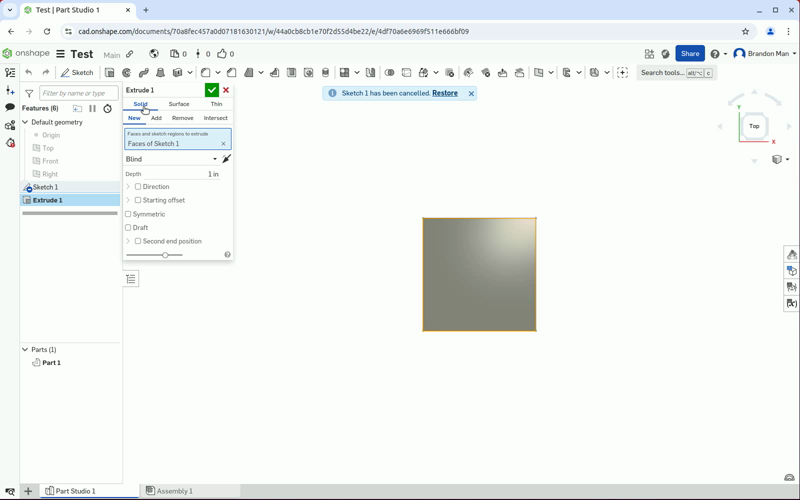
click(143, 106)
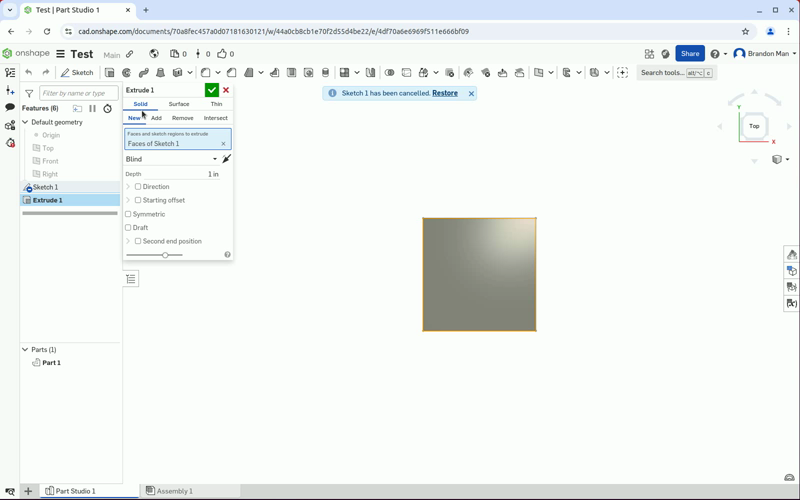
mouse_move(137, 120)
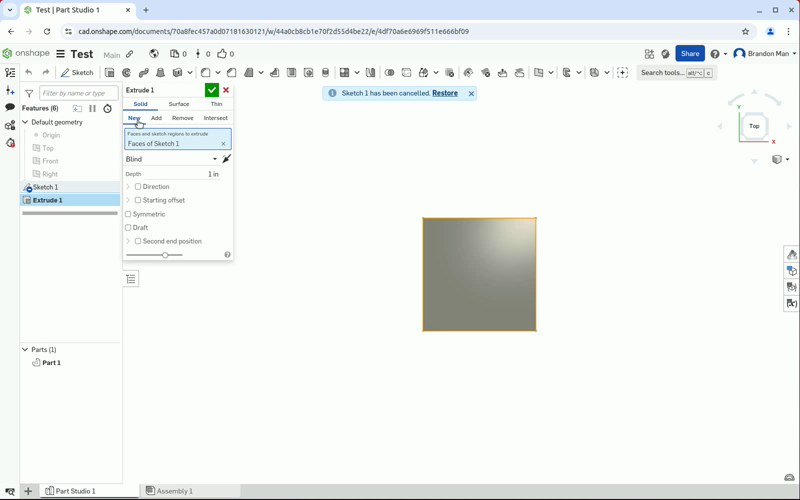
click(137, 120)
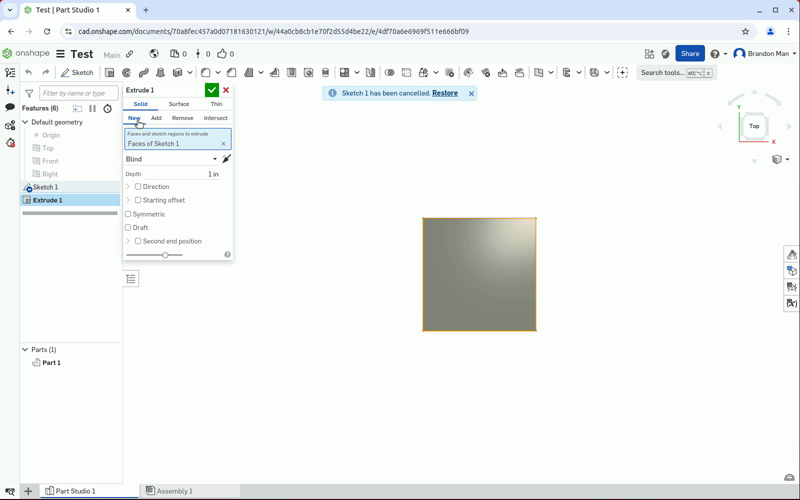
key(tab, 4)
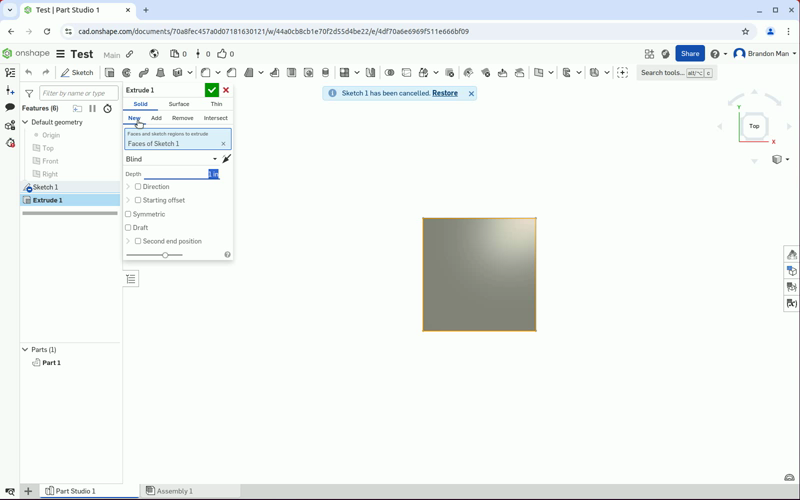
text(23.108)
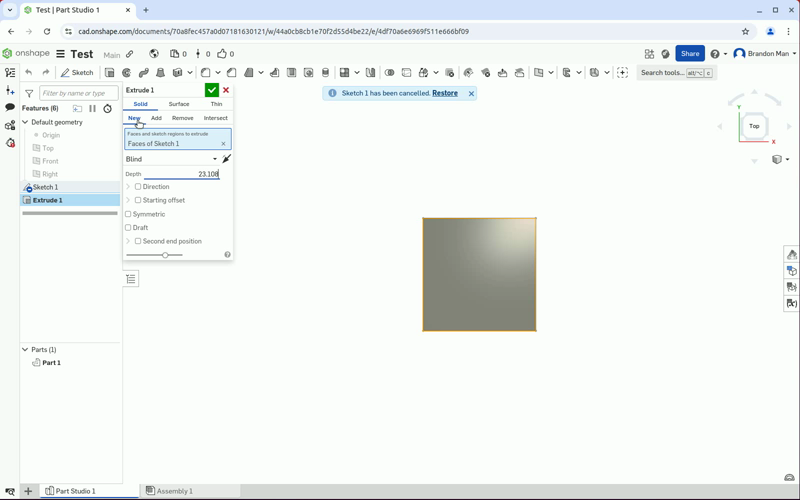
key(enter)
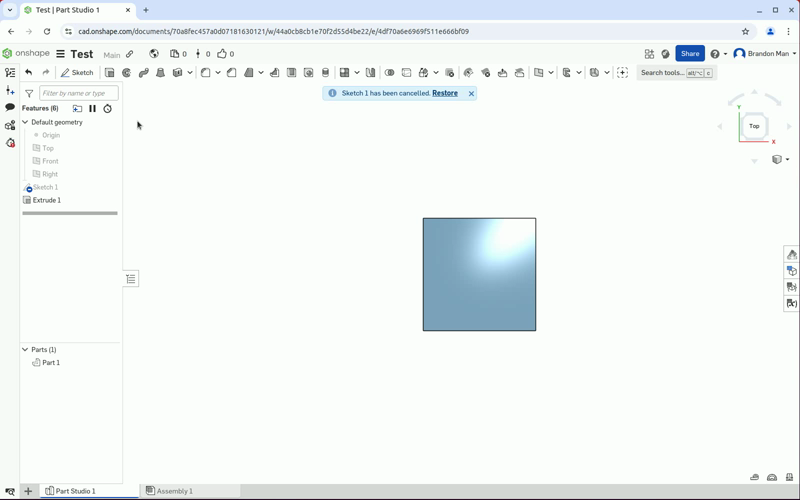
key(shift+h)
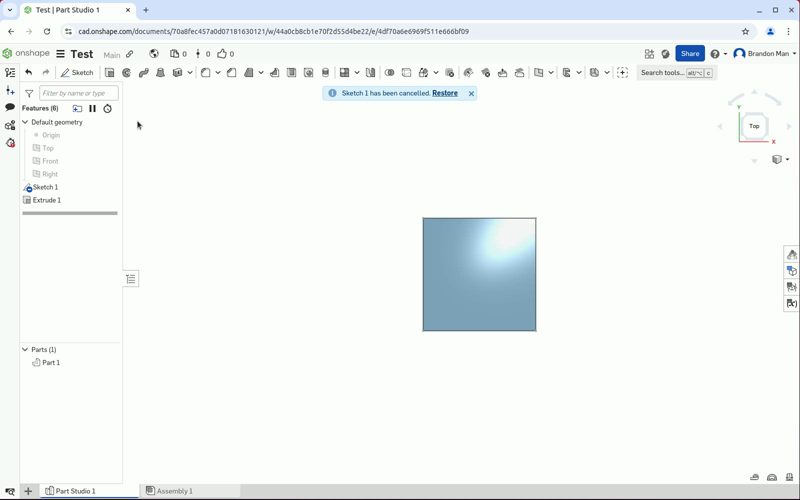
key(shift+h)
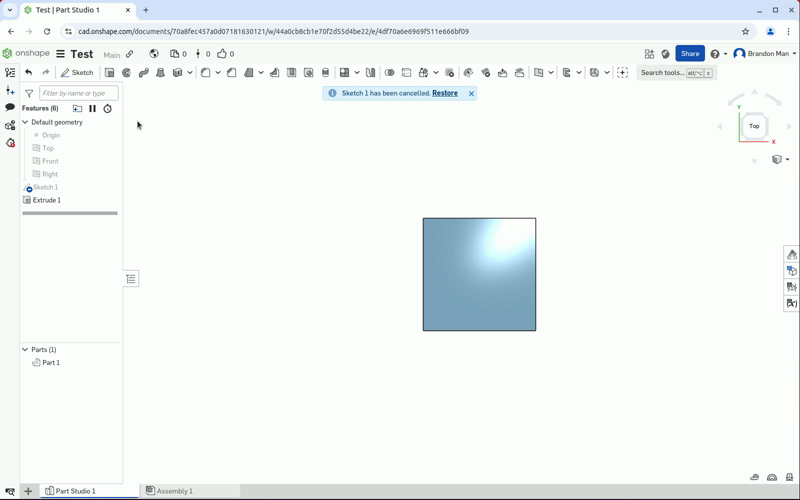
mouse_move(73, 189)
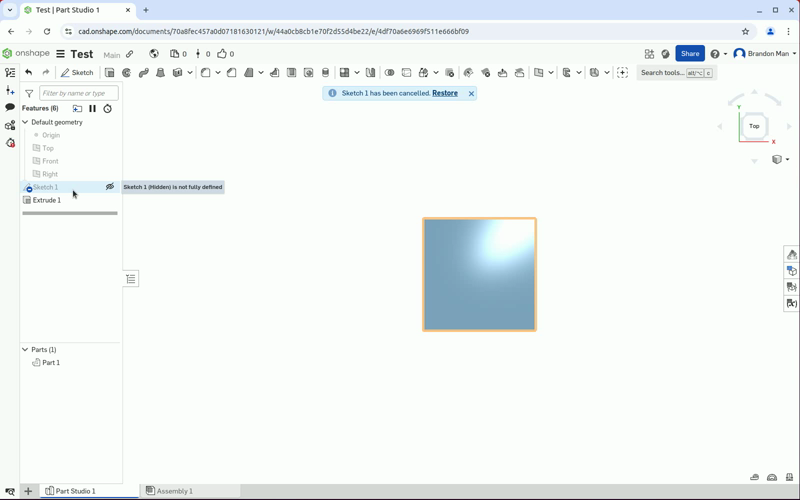
click(73, 189)
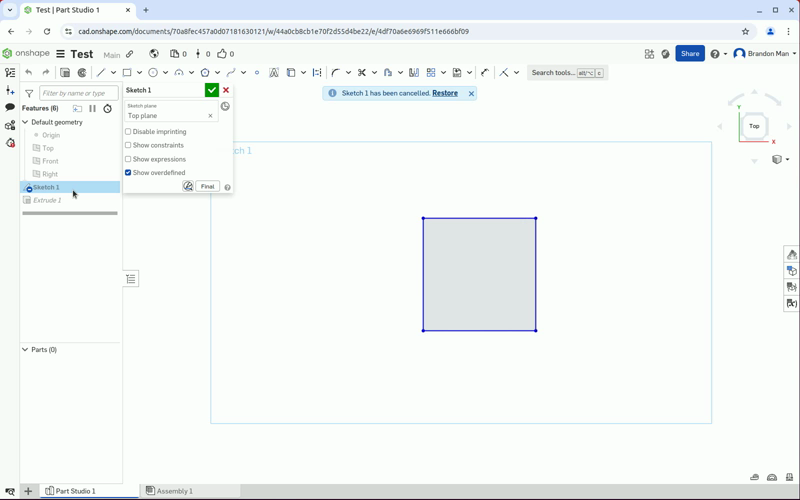
mouse_move(229, 92)
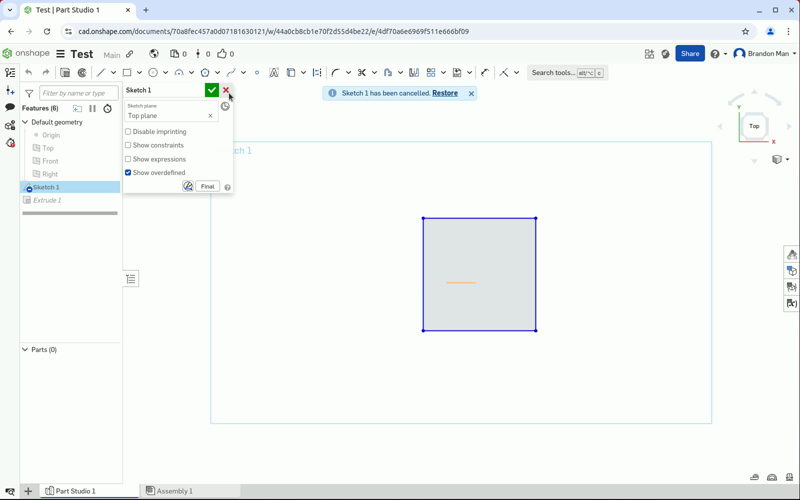
click(229, 92)
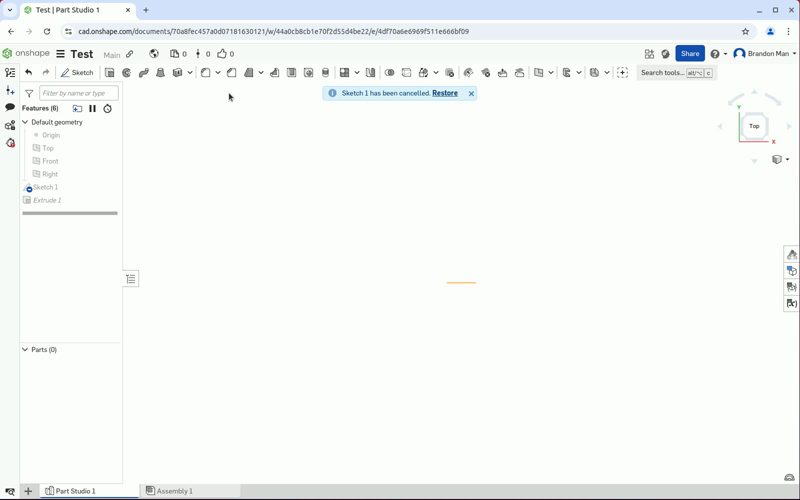
mouse_move(541, 75)
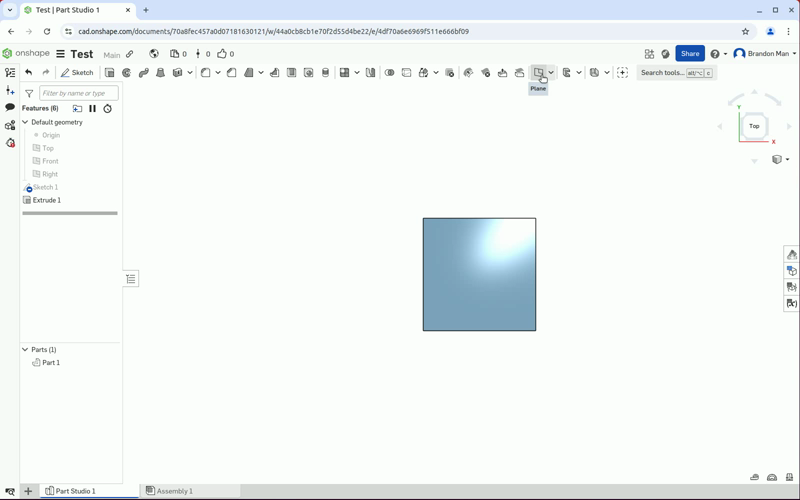
click(541, 75)
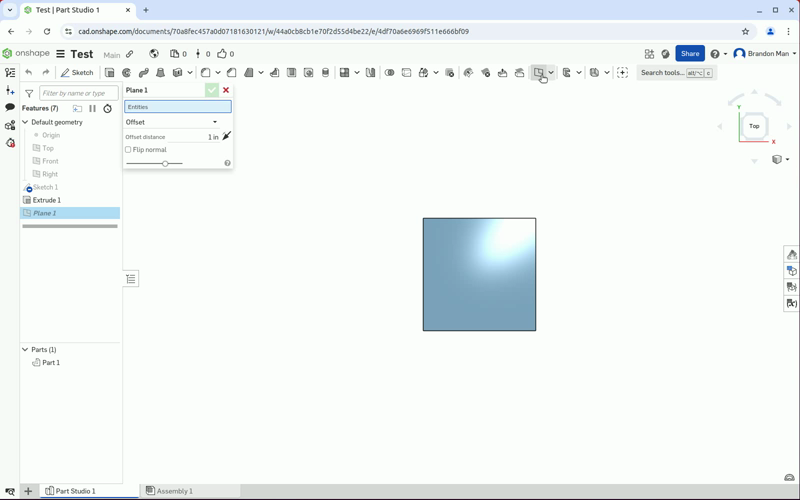
mouse_move(73, 150)
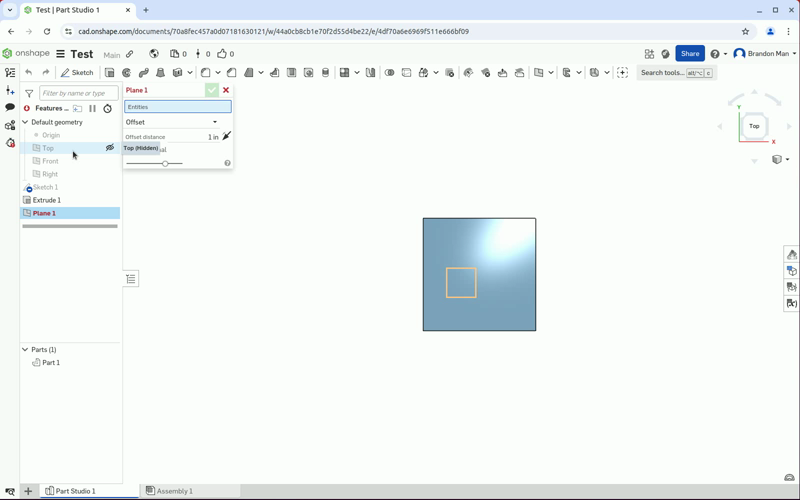
click(73, 150)
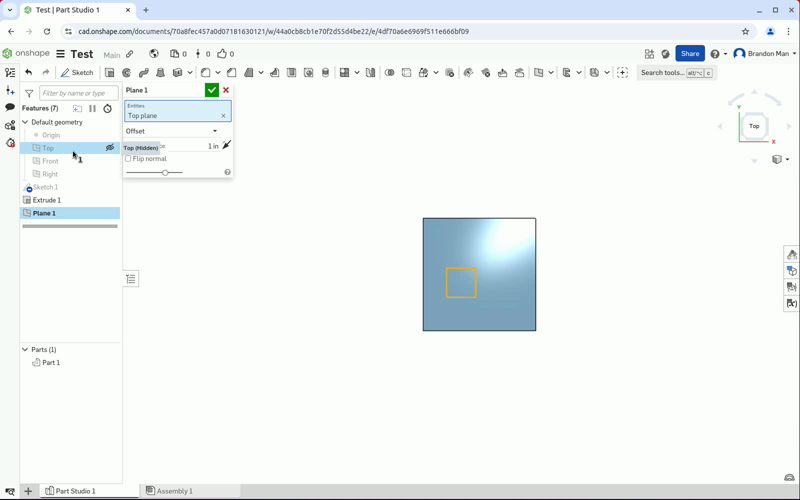
key(tab, 2)
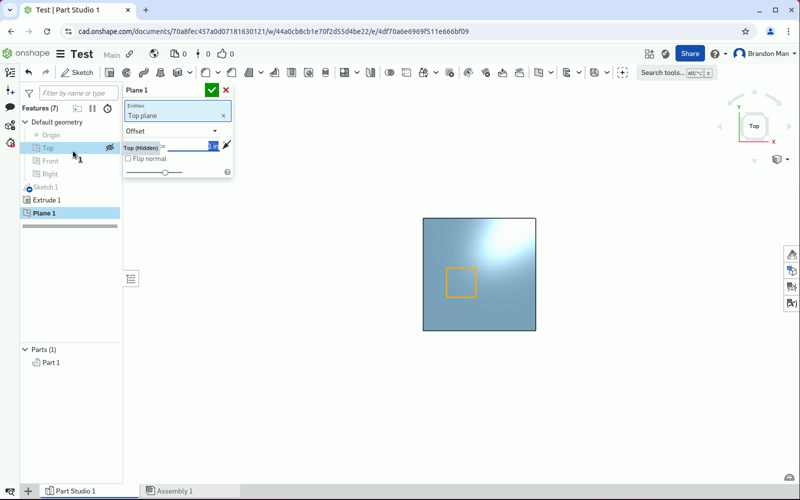
text(23.108)
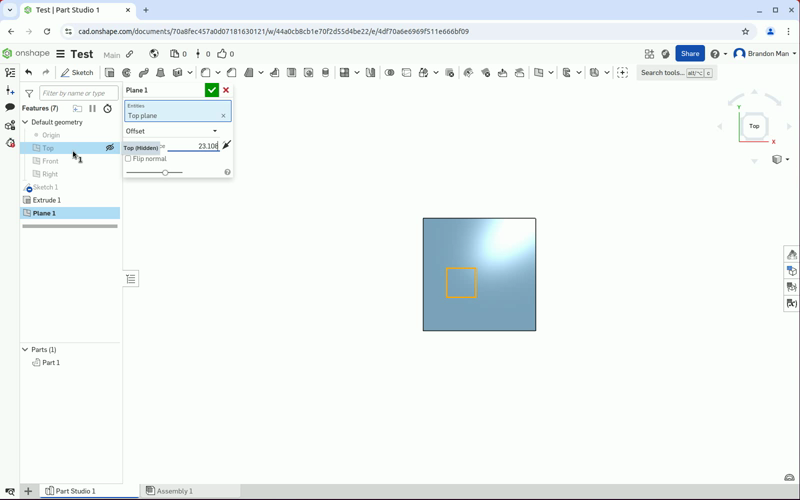
key(enter, 2)
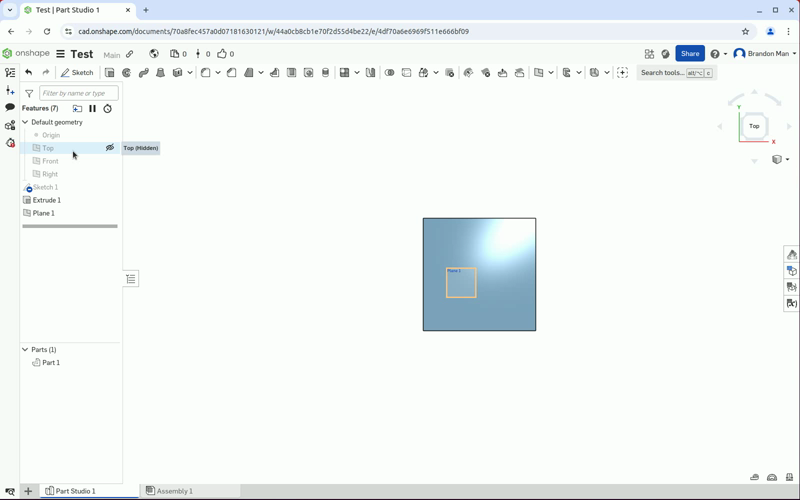
key(shift+s)
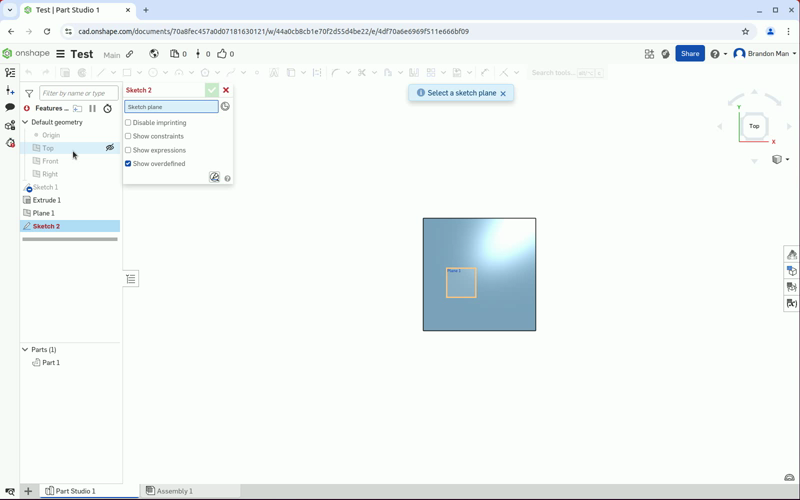
mouse_move(73, 215)
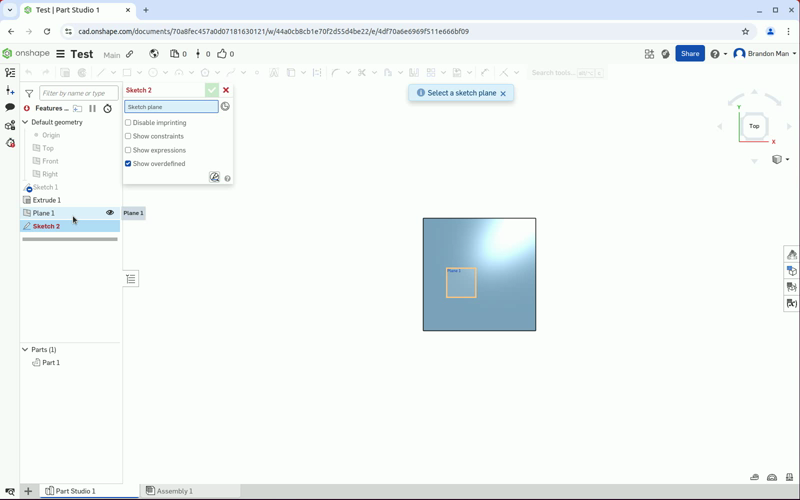
click(73, 215)
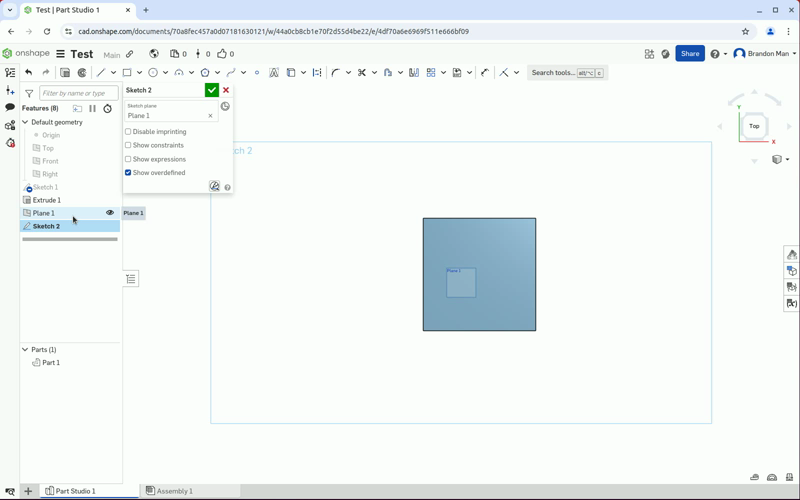
mouse_move(73, 352)
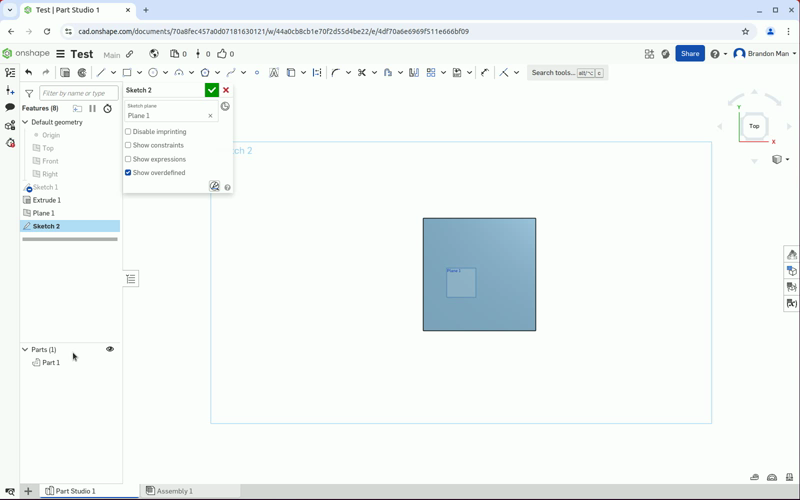
key(y)
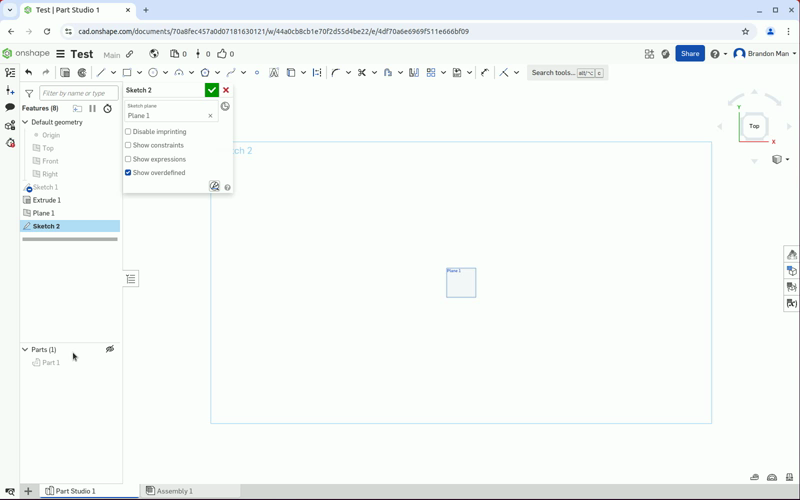
key(l)
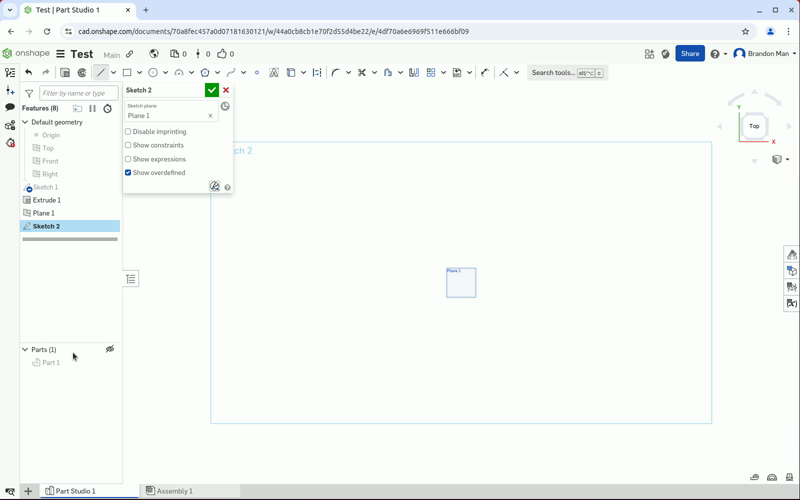
key_down(shift)
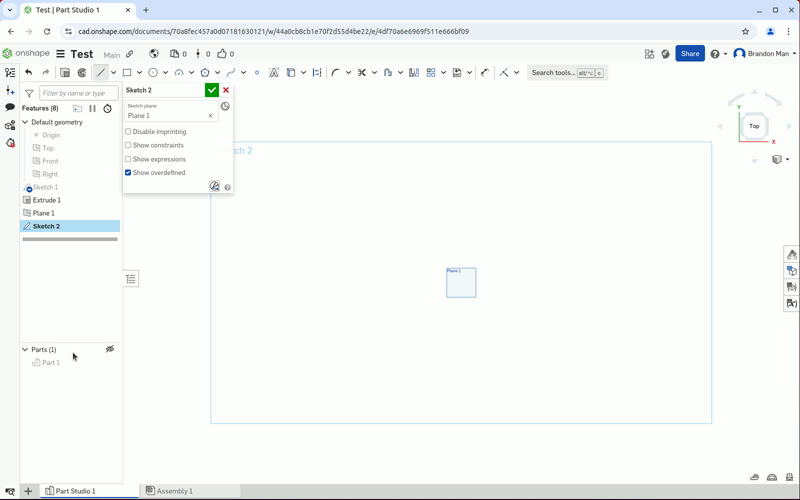
mouse_move(451, 330)
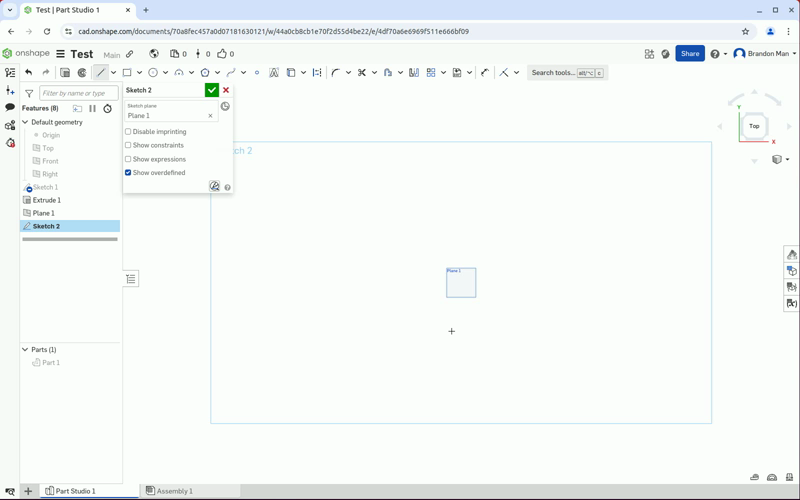
click(451, 330)
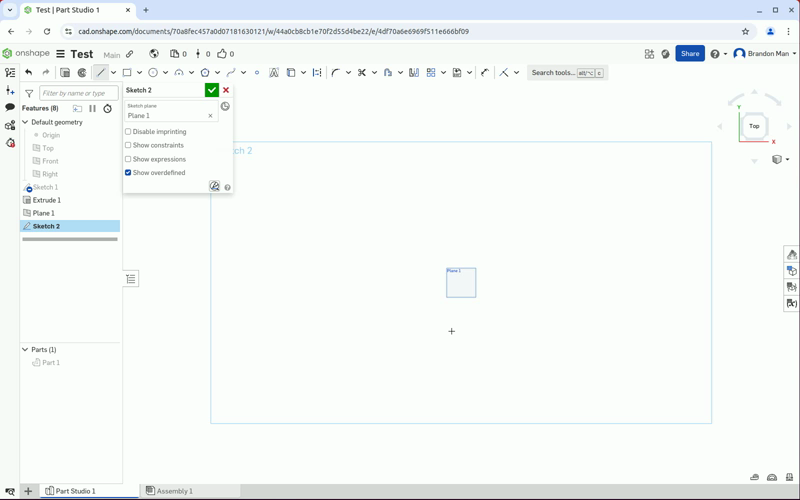
key_up(shift)
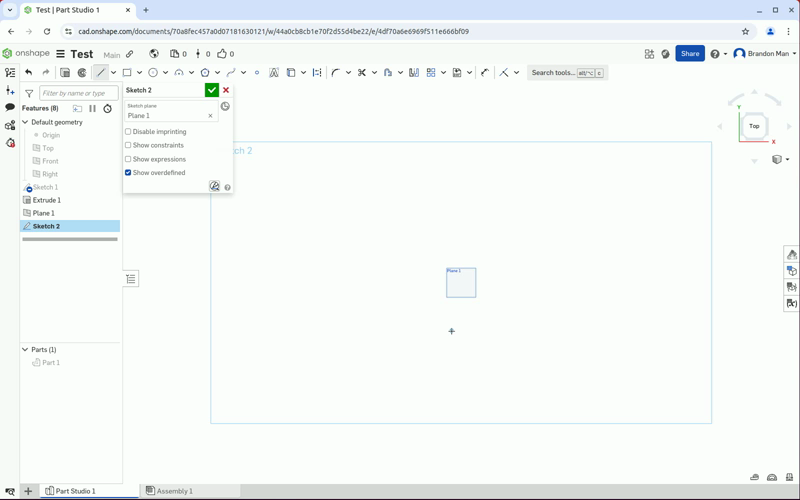
key_down(shift)
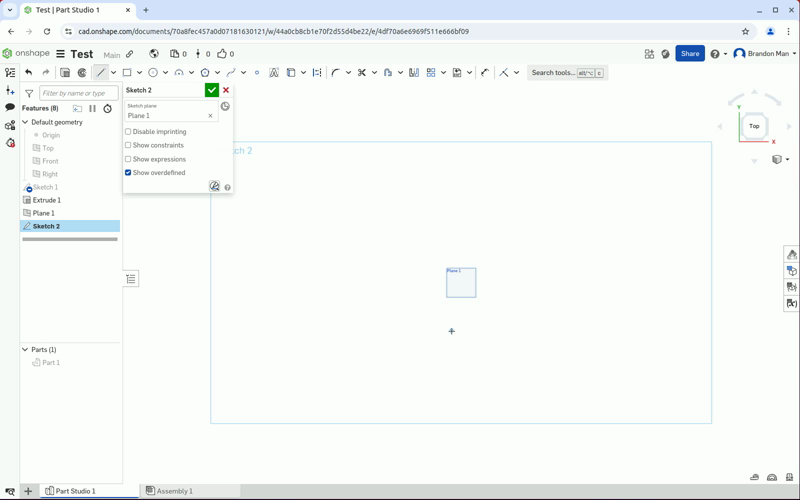
mouse_move(536, 330)
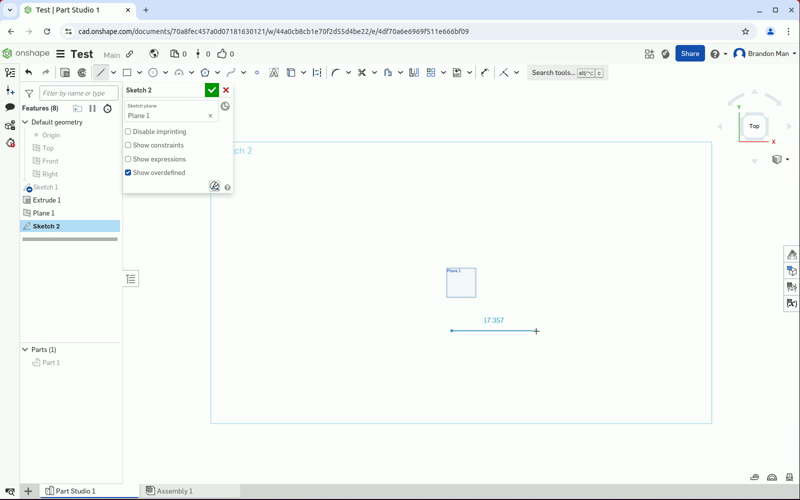
click(536, 330)
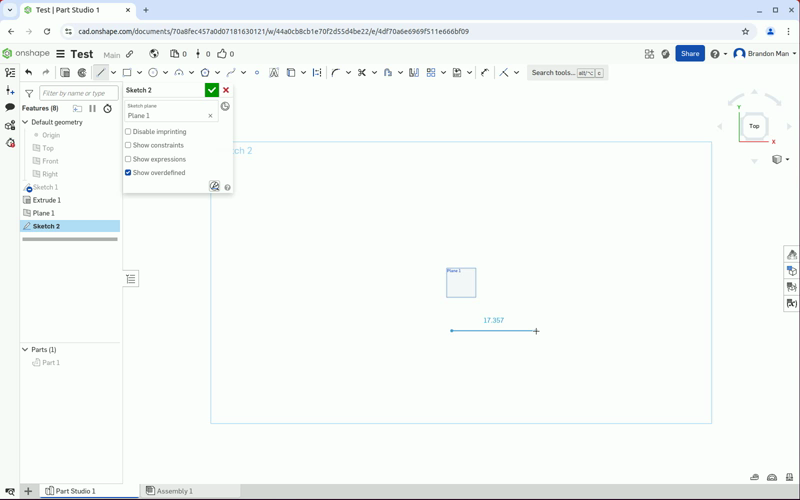
key_up(shift)
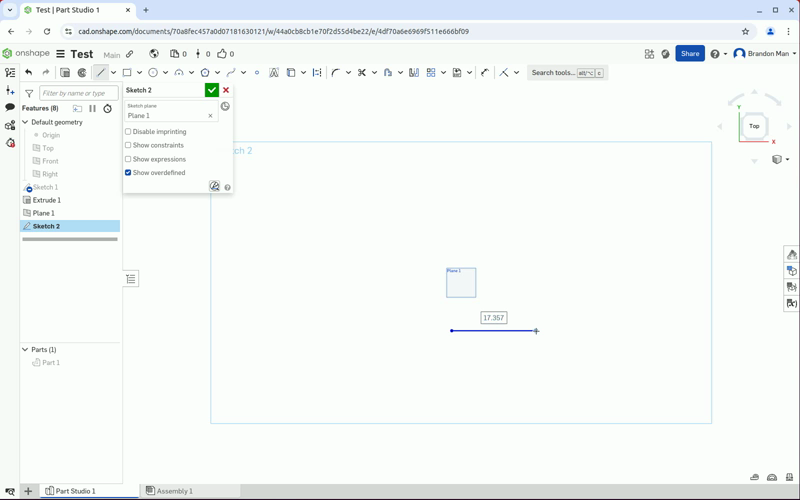
key_down(shift)
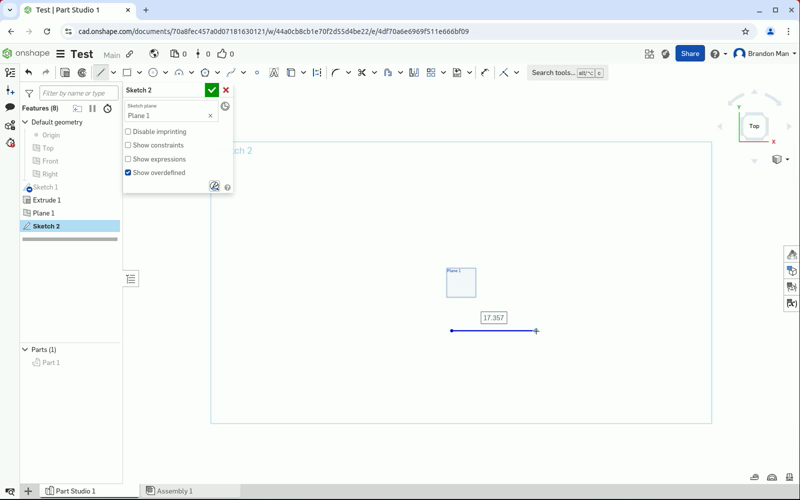
mouse_move(566, 330)
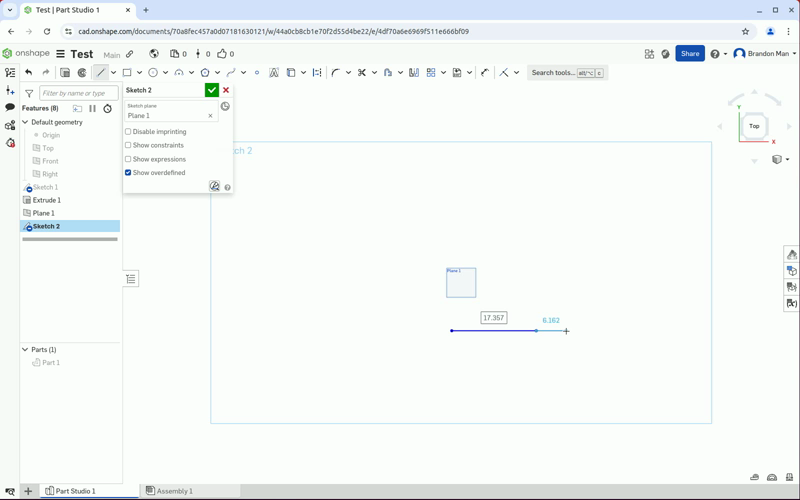
mouse_move(536, 274)
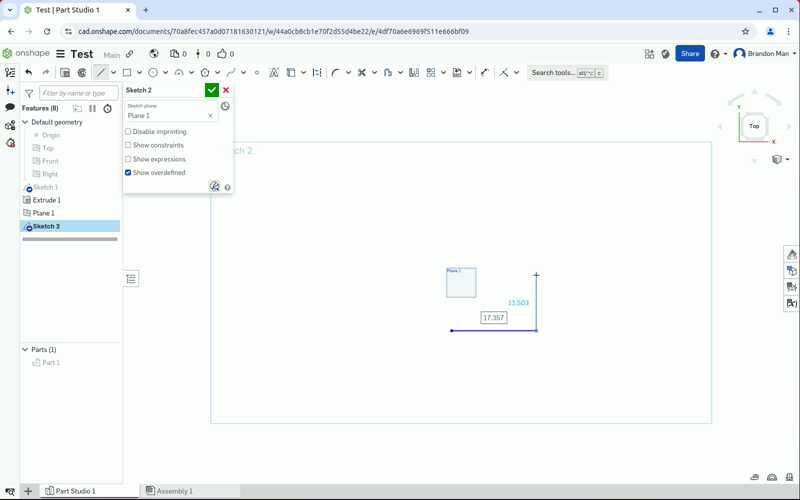
click(536, 274)
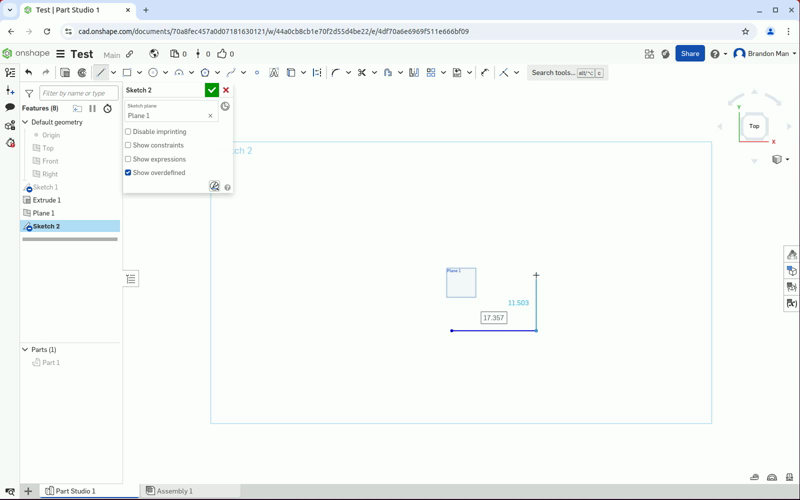
key_up(shift)
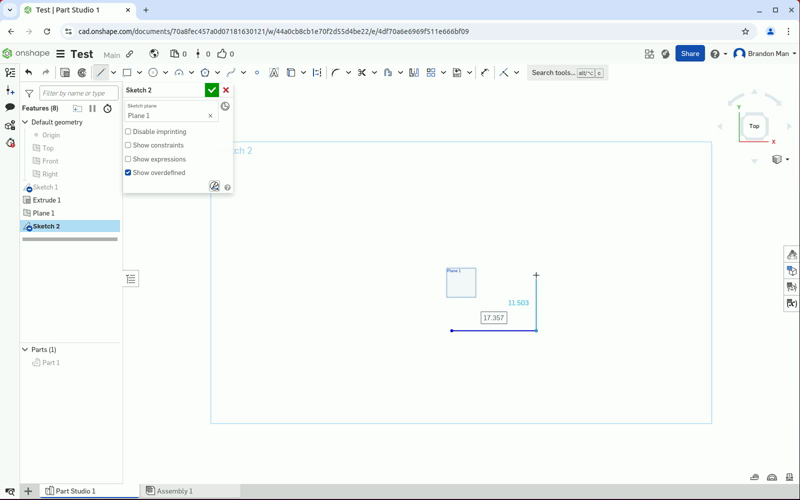
key_down(shift)
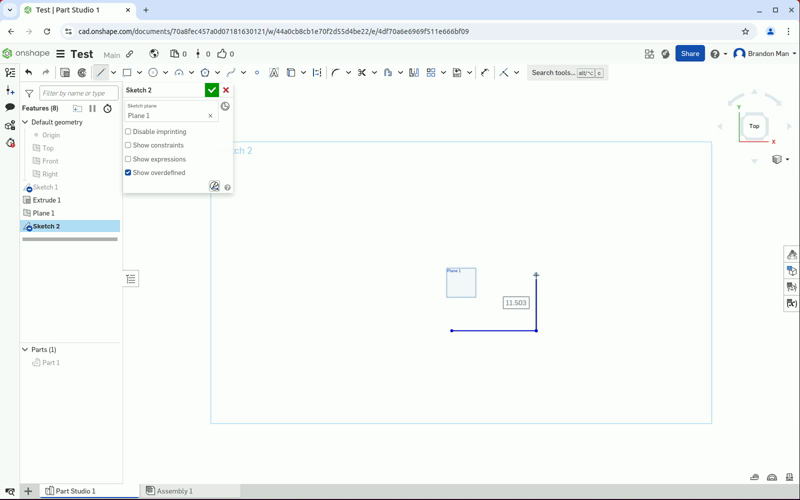
mouse_move(451, 274)
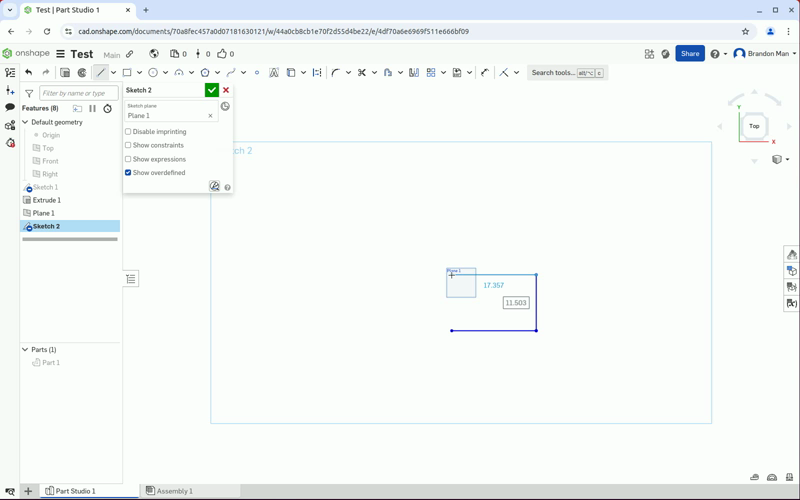
click(451, 274)
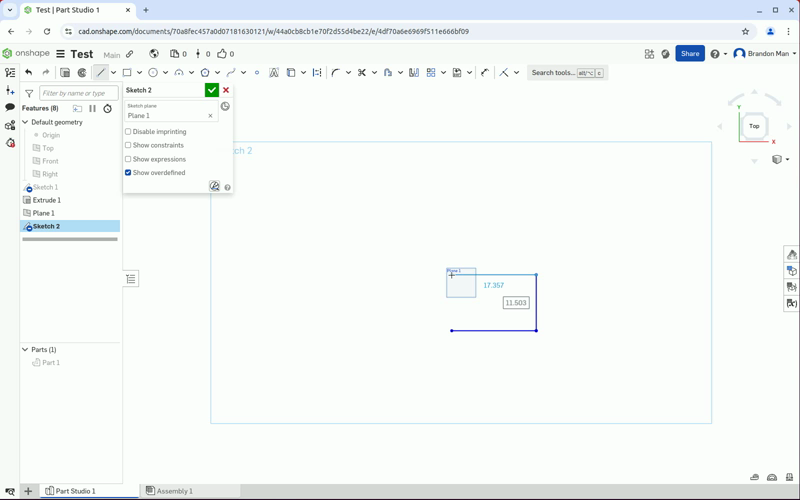
key_up(shift)
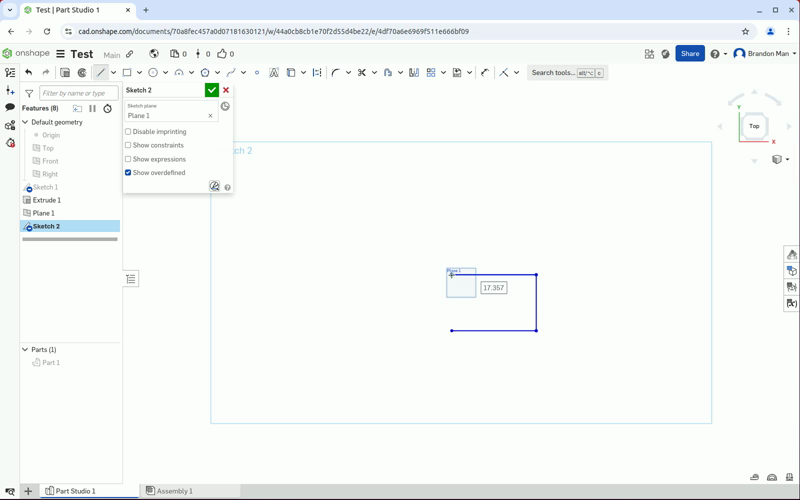
mouse_move(481, 274)
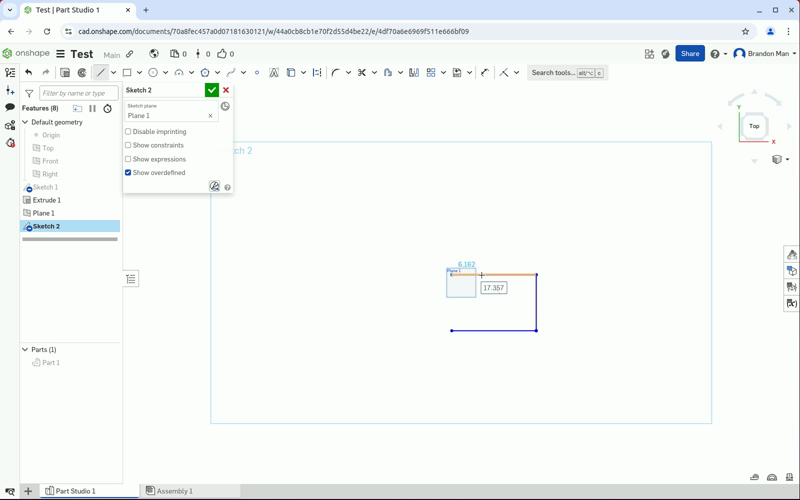
key_down(shift)
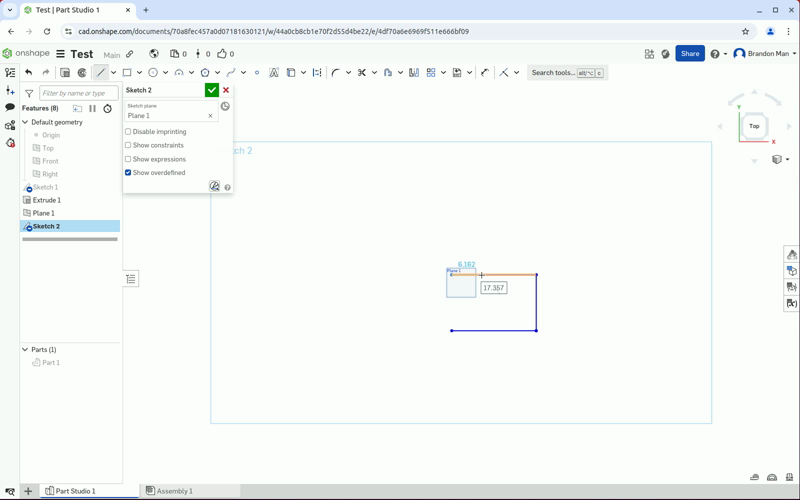
mouse_move(451, 330)
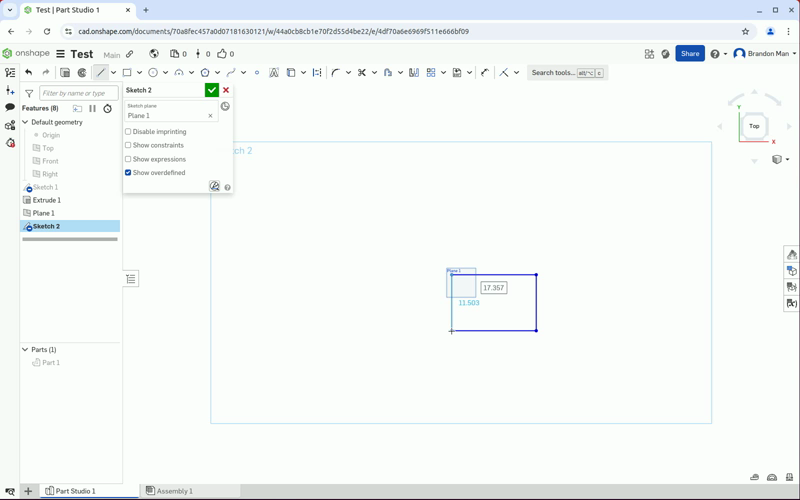
key_up(shift)
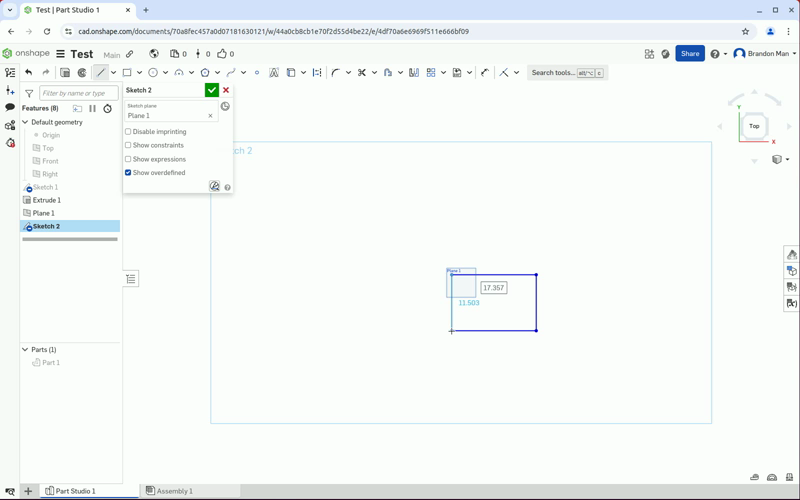
click(451, 330)
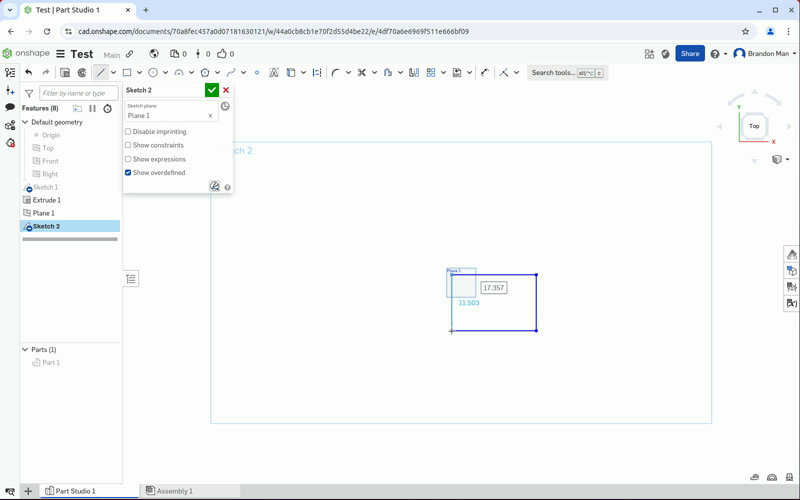
key(esc)
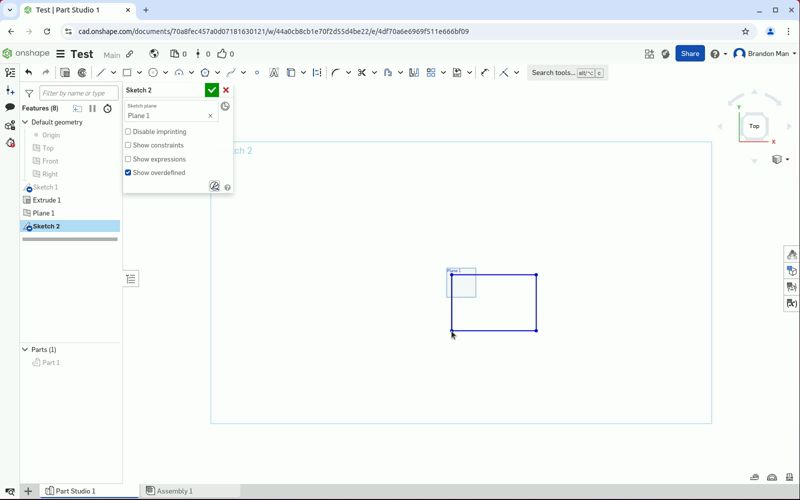
mouse_move(509, 281)
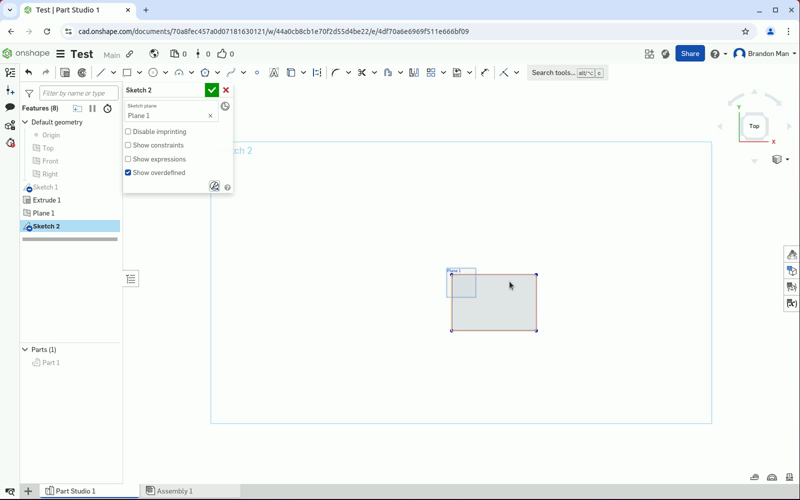
click(509, 281)
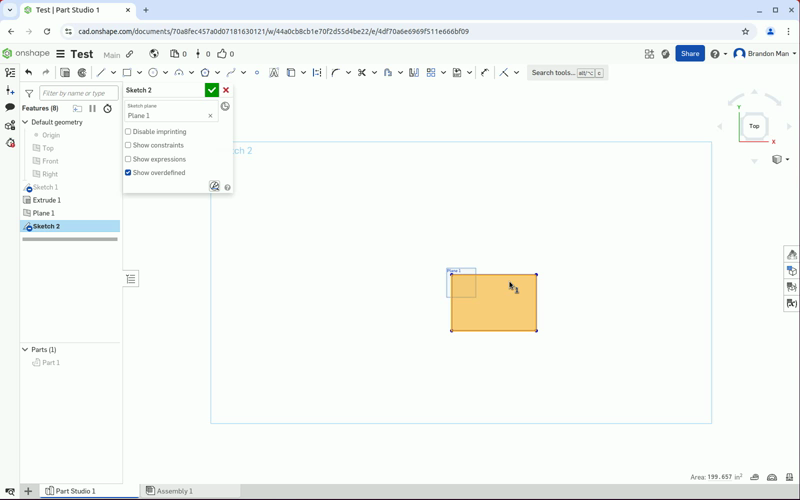
mouse_move(73, 352)
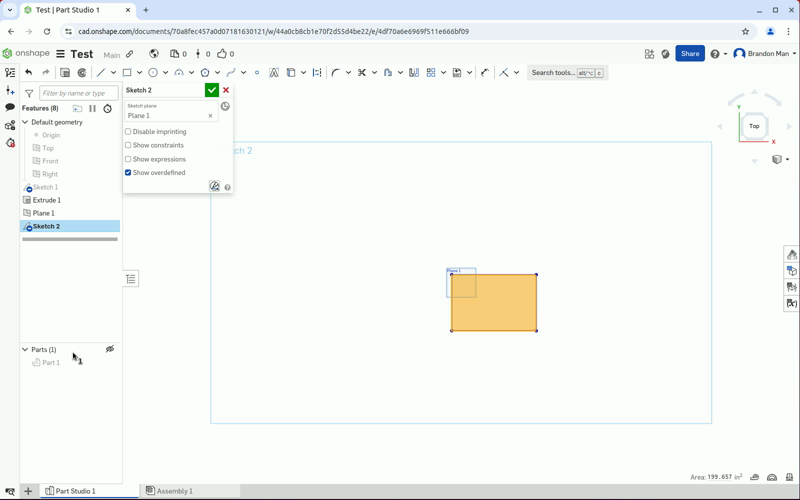
key(shift+y)
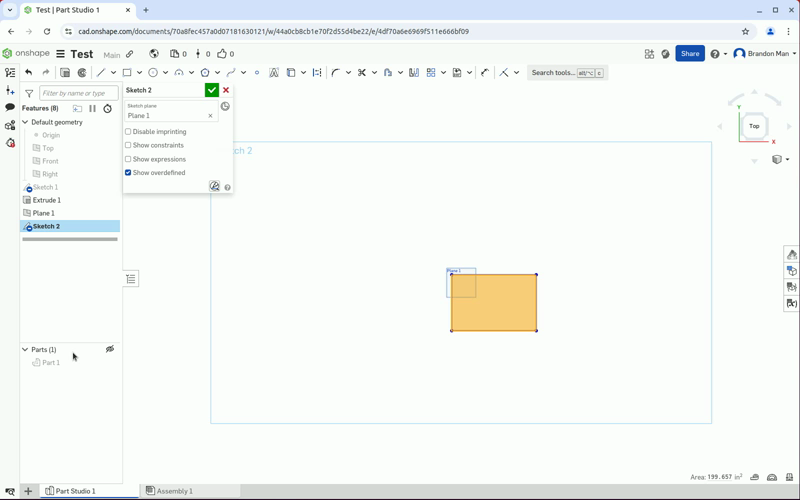
key(shift+e)
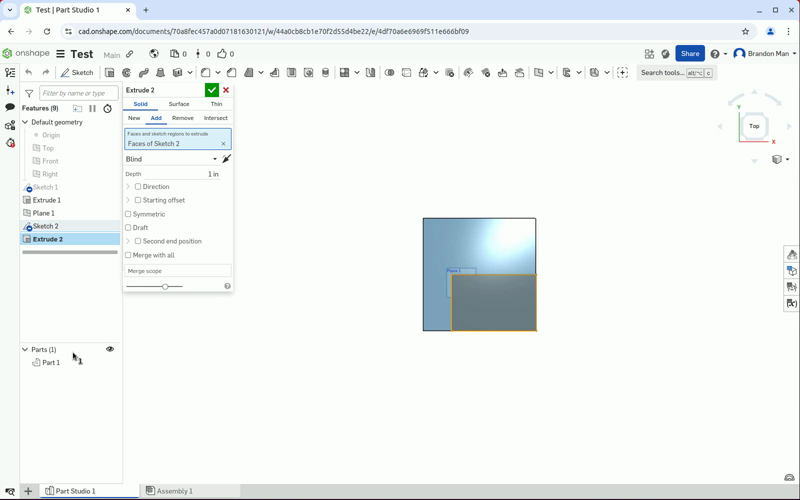
mouse_move(143, 106)
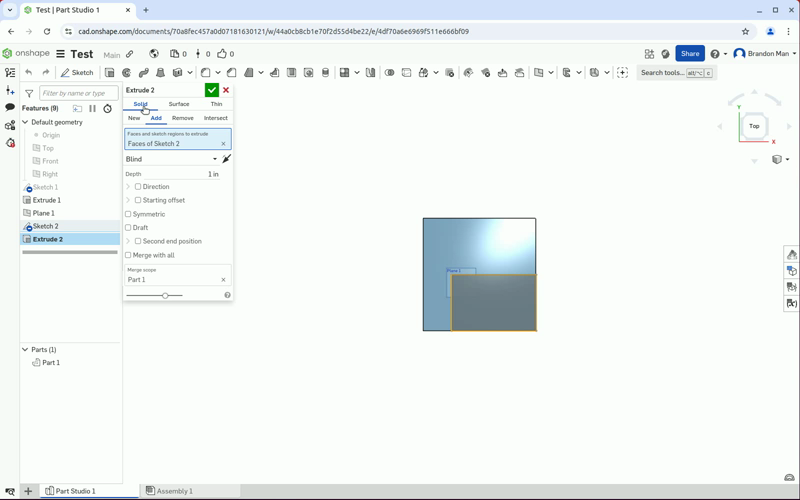
click(143, 106)
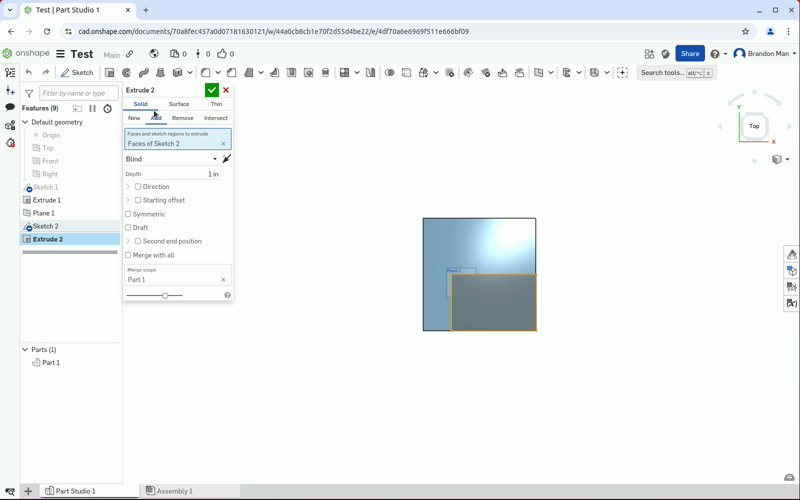
mouse_move(186, 120)
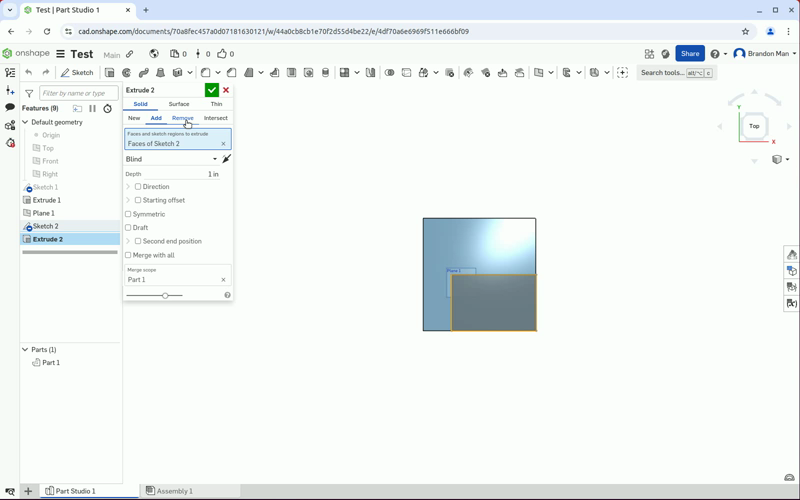
click(186, 120)
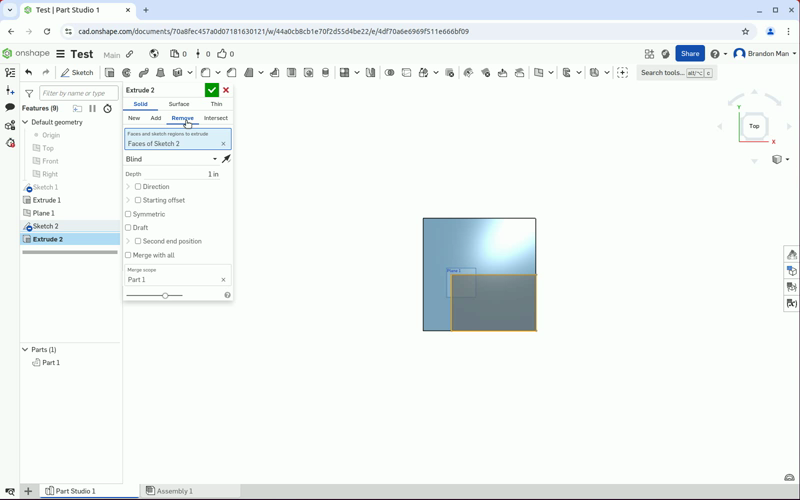
key(tab, 4)
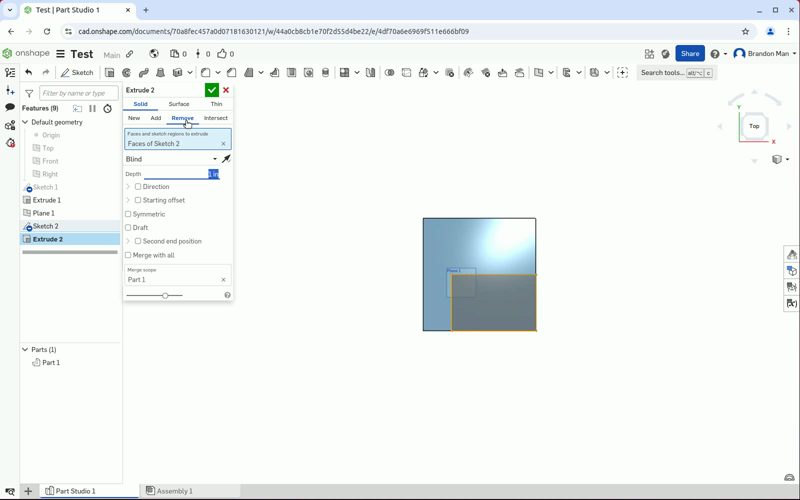
text(11.554)
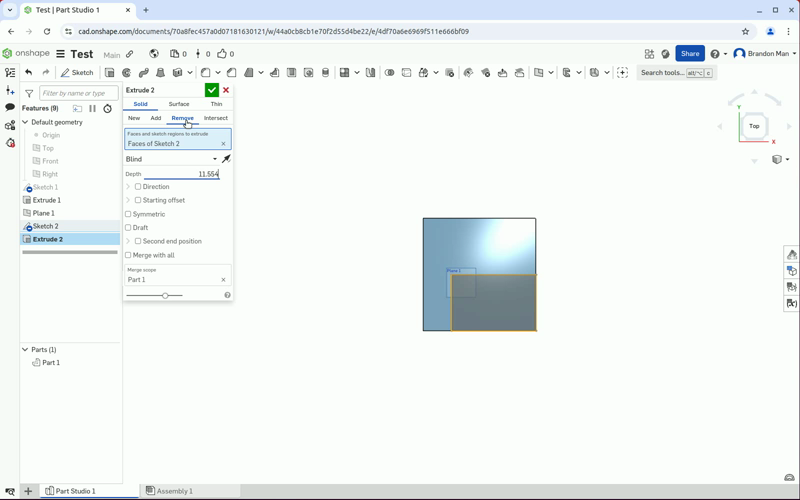
key(tab, 6)
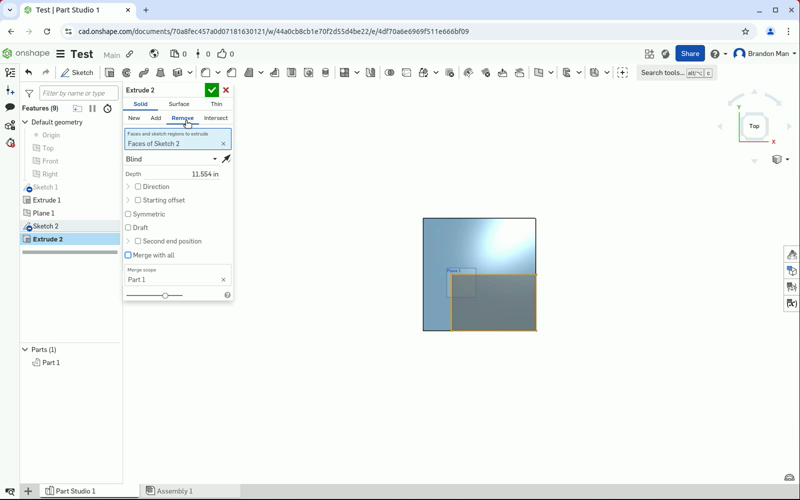
key(space)
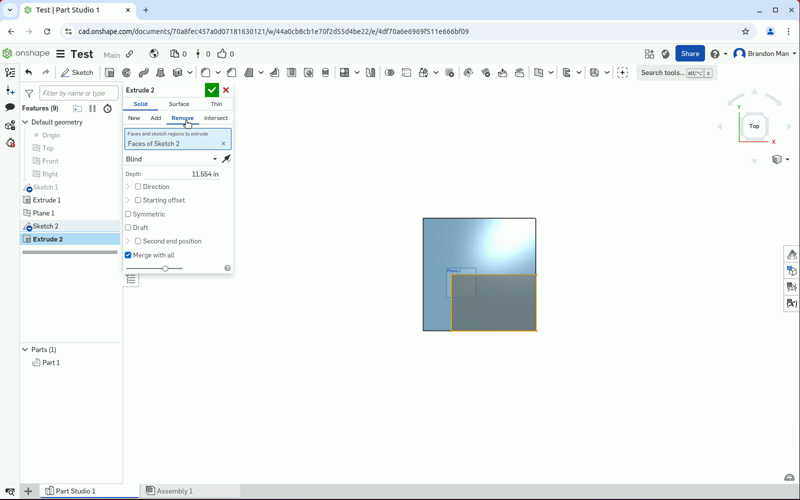
key(enter)
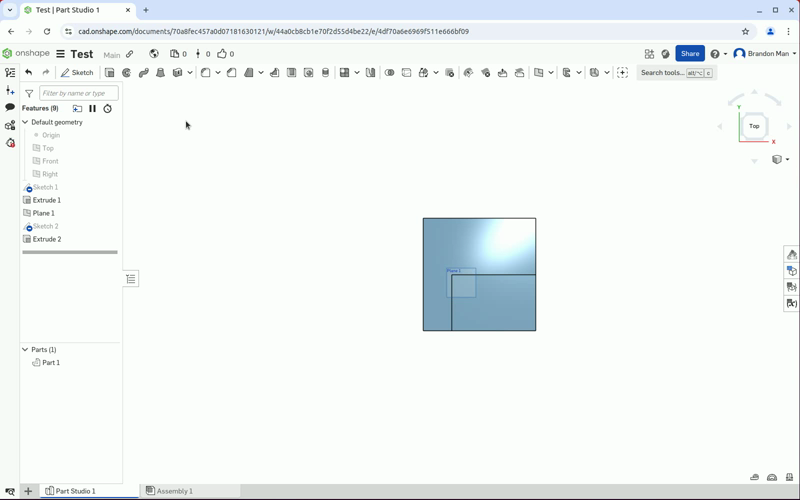
key(shift+h)
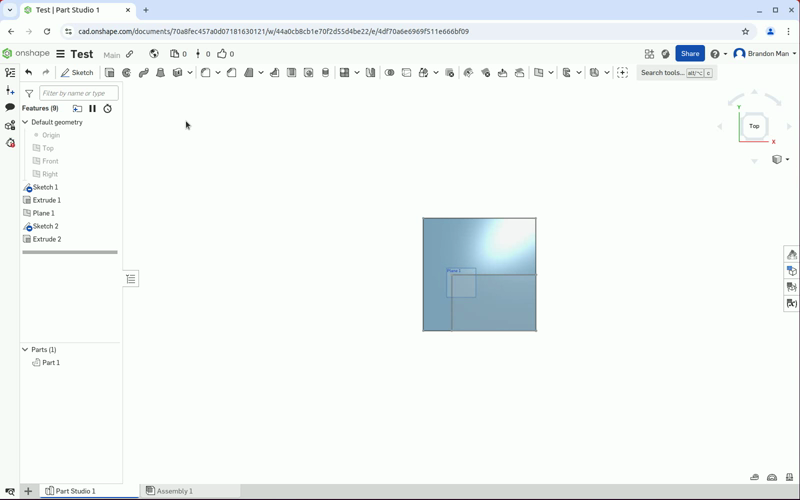
key(shift+h)
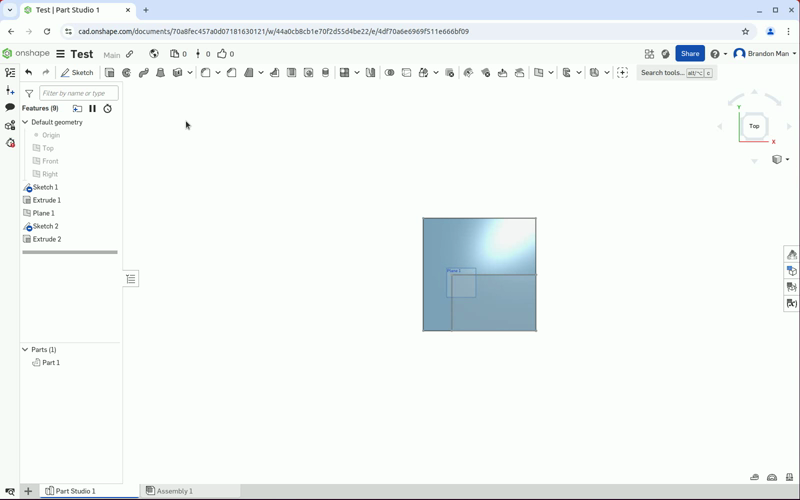
key(shift+7)
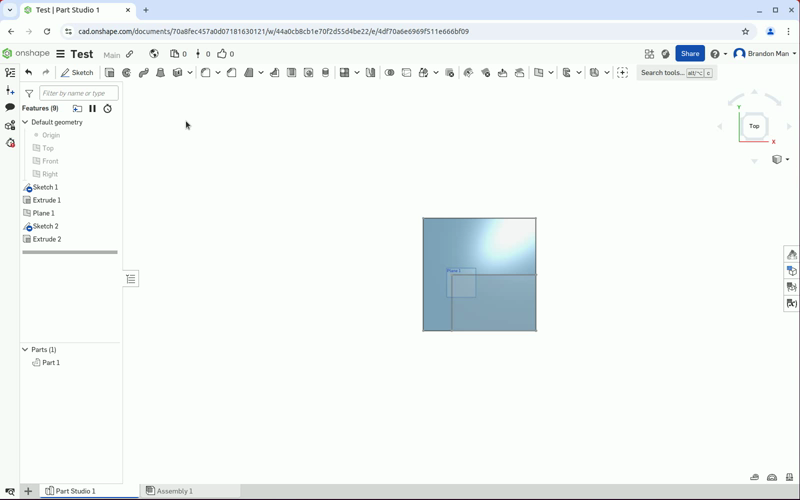
key(up, 3)
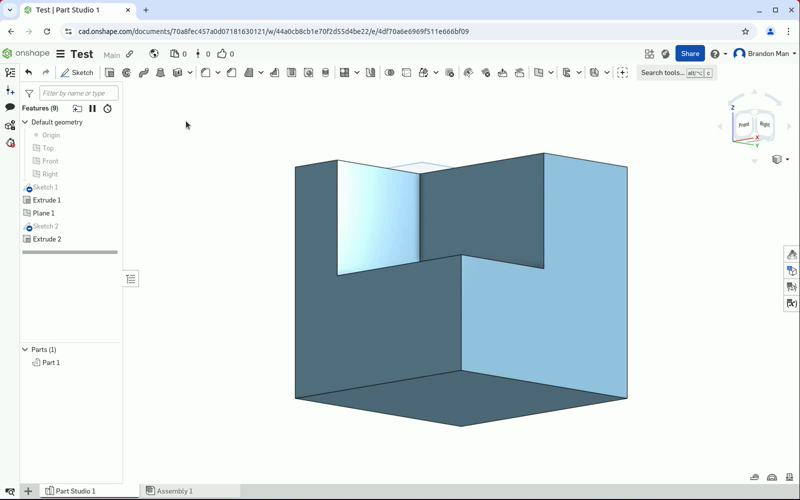
key(left, 3)
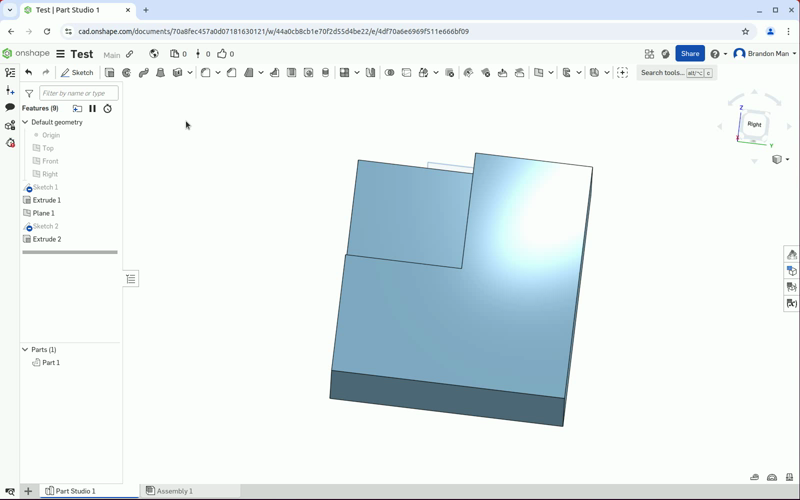
key(right, 3)
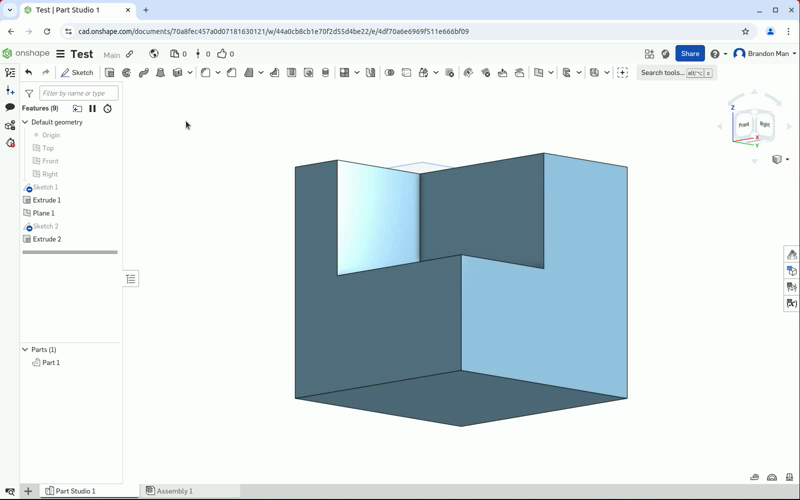
key(down, 3)
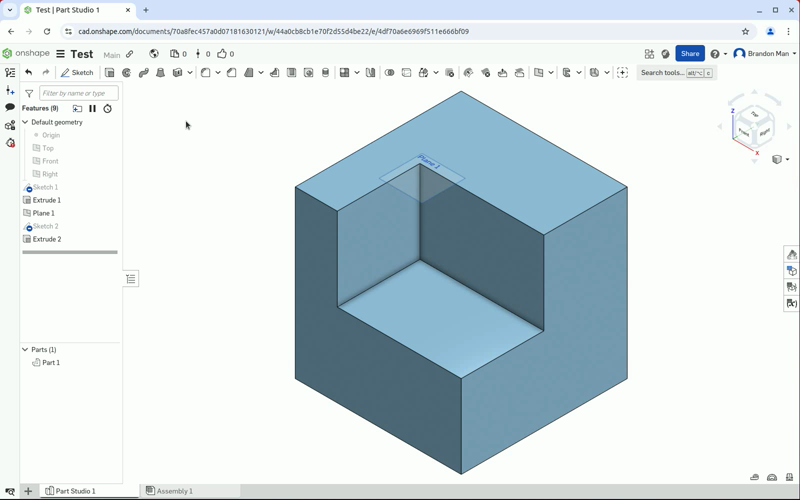
mouse_move(73, 189)
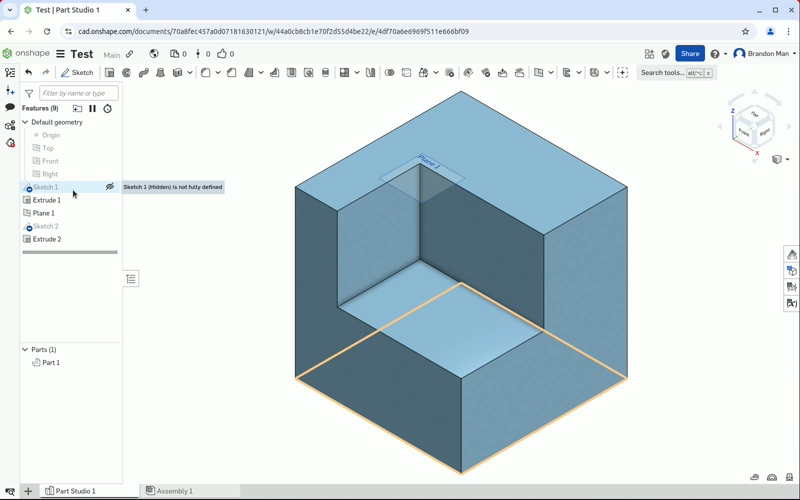
click(73, 189)